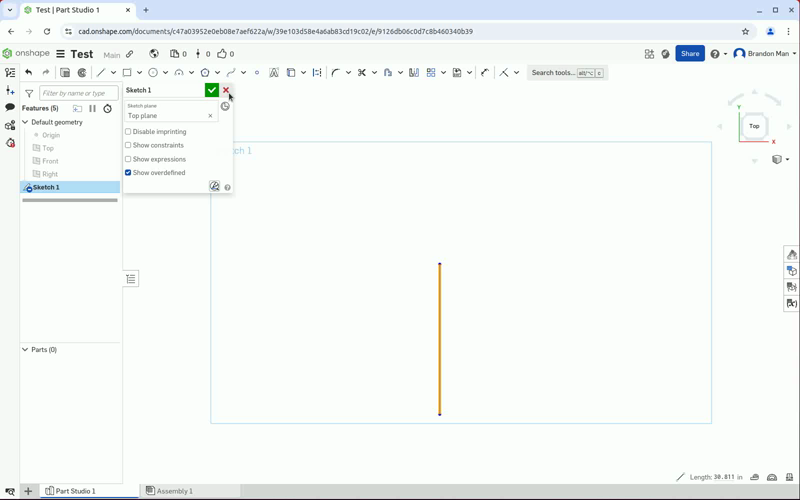
key(shift+h)
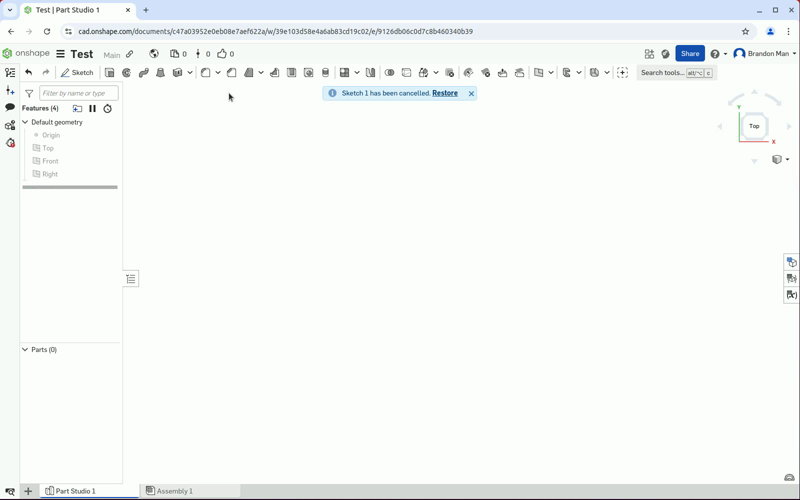
mouse_move(73, 352)
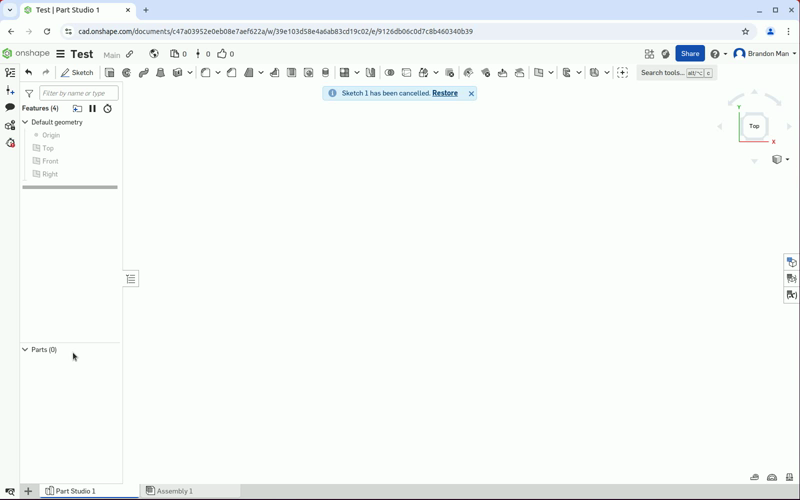
key(y)
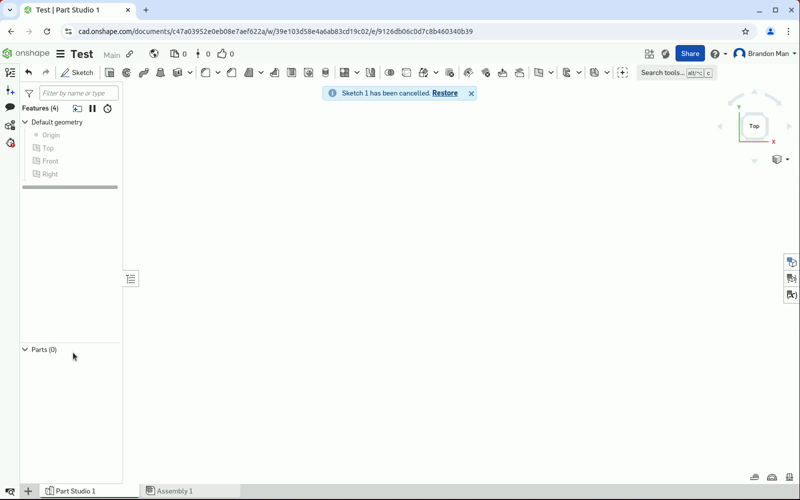
key(shift+p)
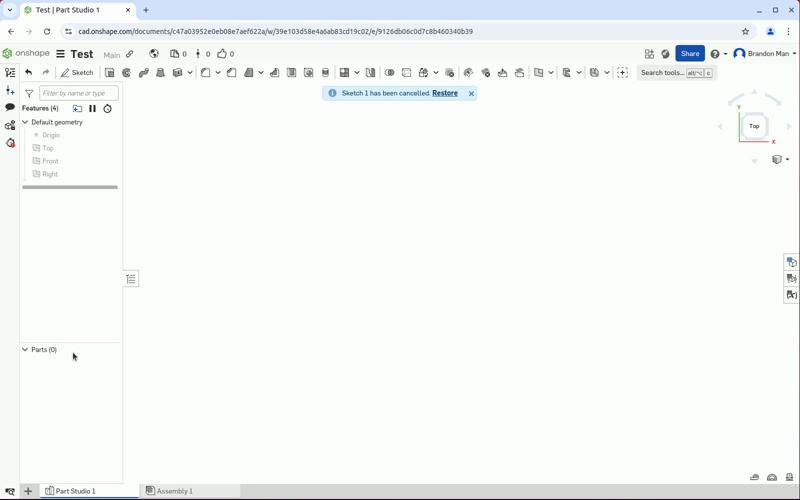
key(space)
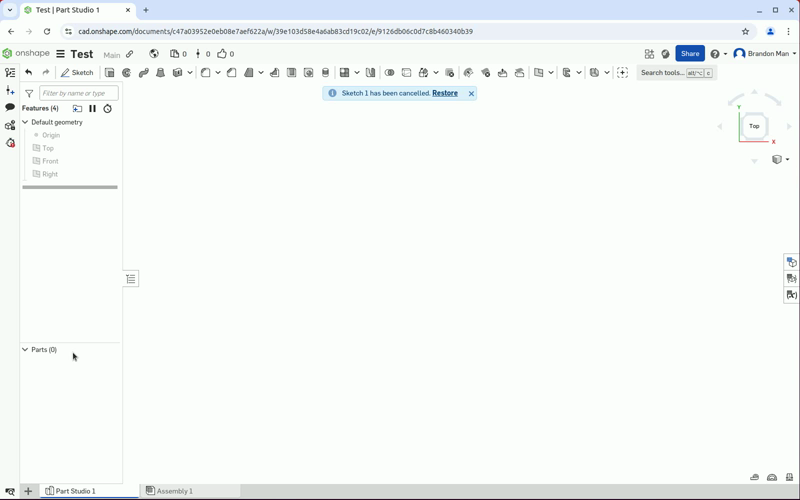
key_down(shift)
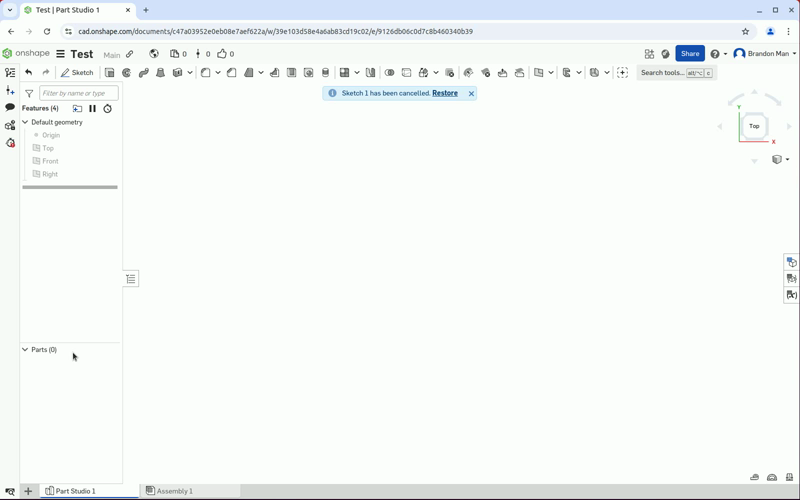
key(up)
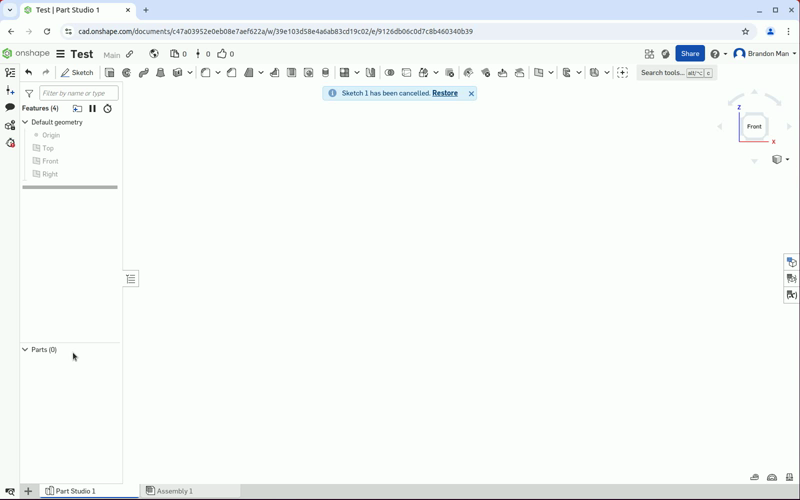
key_up(shift)
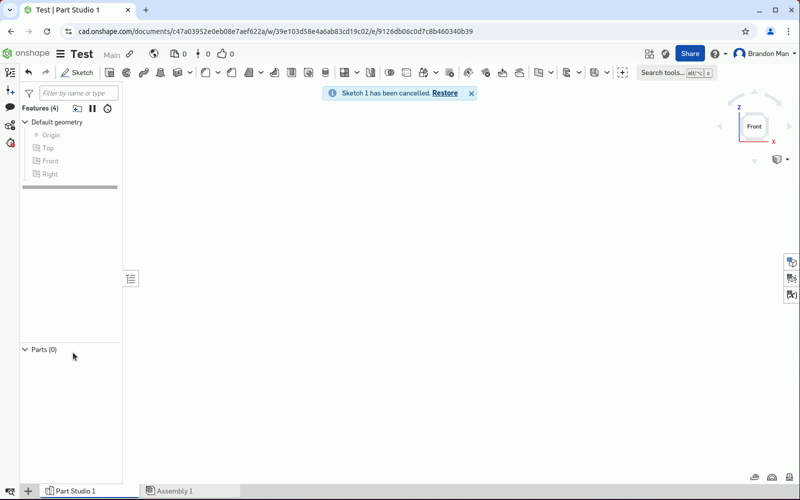
mouse_move(73, 352)
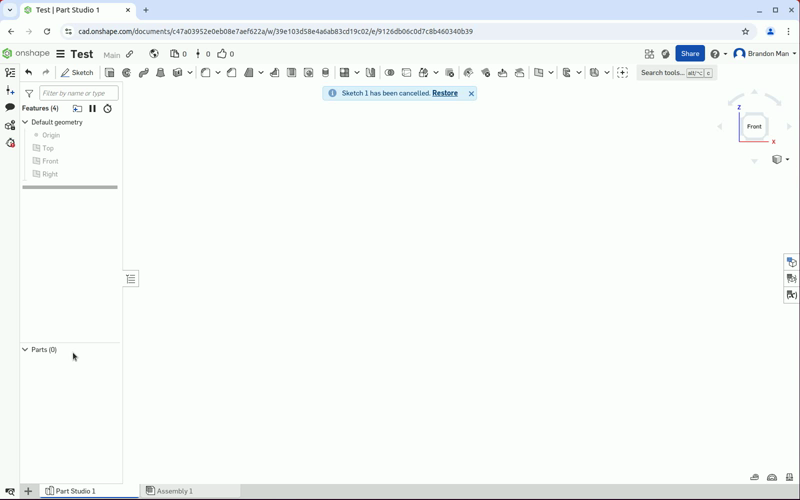
key(shift+y)
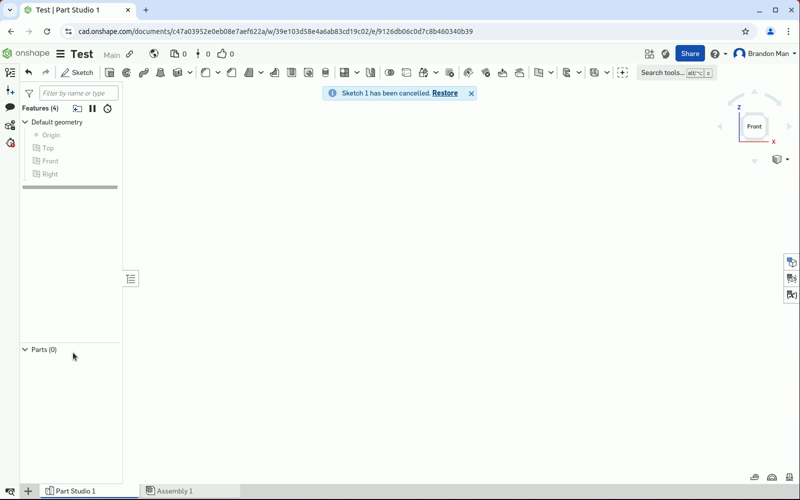
key(shift+s)
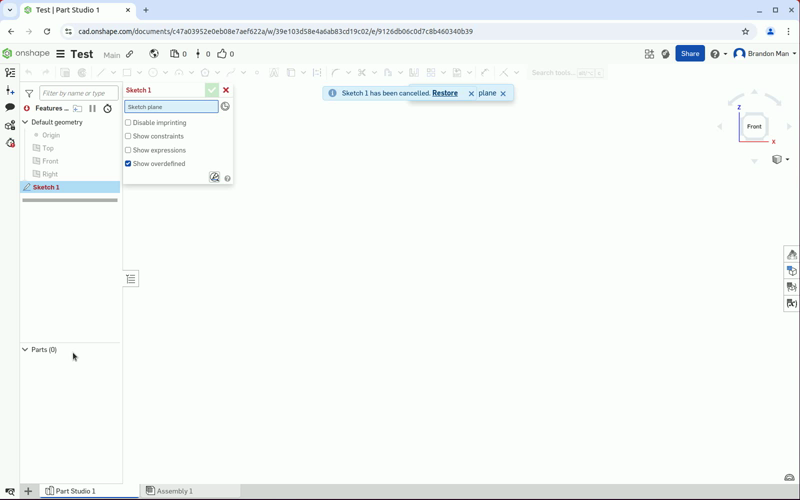
mouse_move(73, 163)
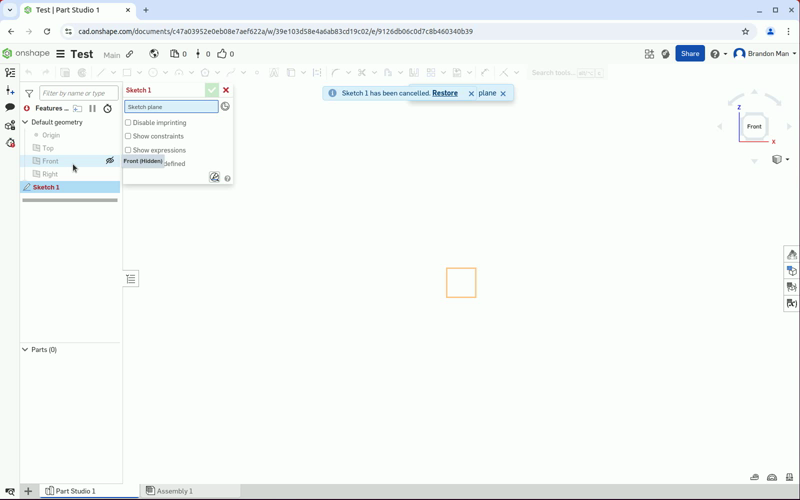
click(73, 163)
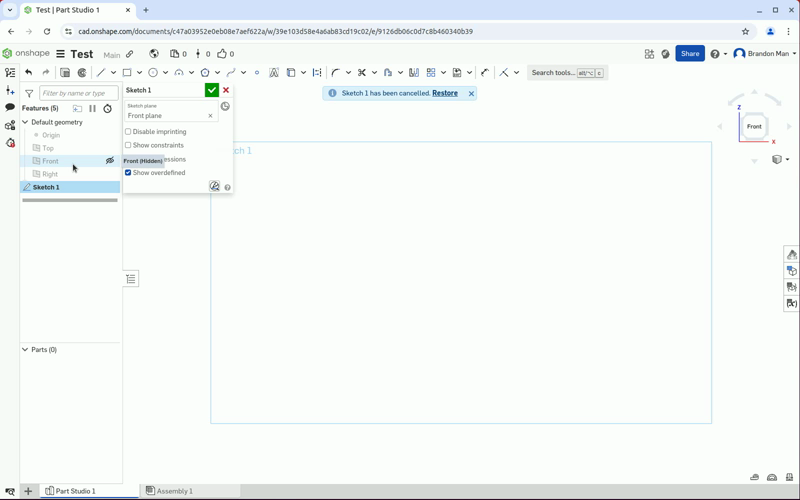
mouse_move(73, 352)
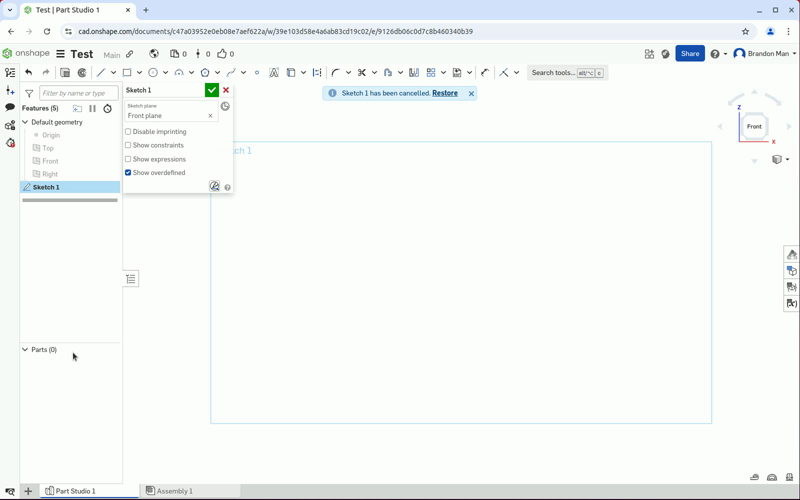
key(y)
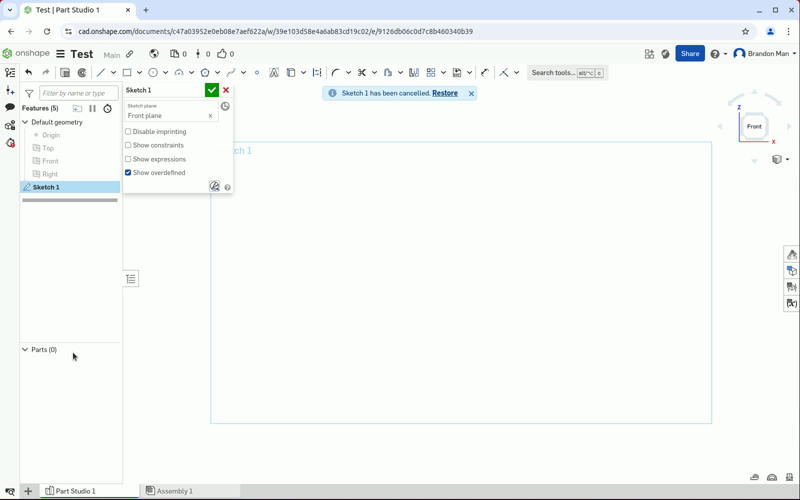
key(l)
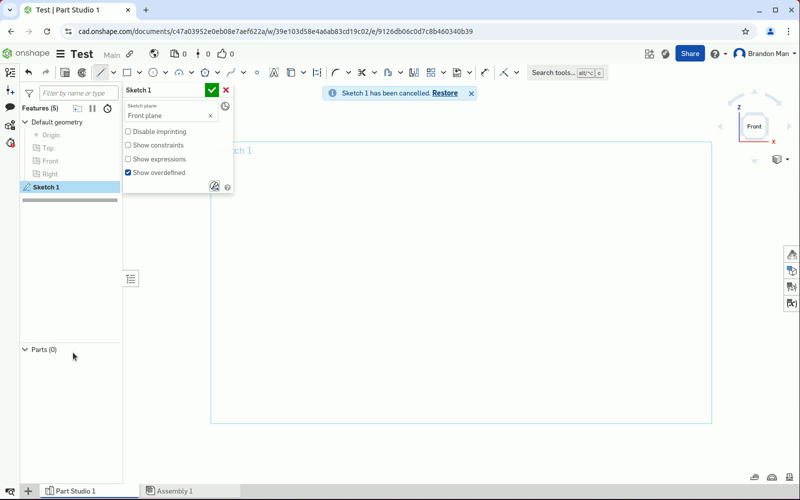
key_down(shift)
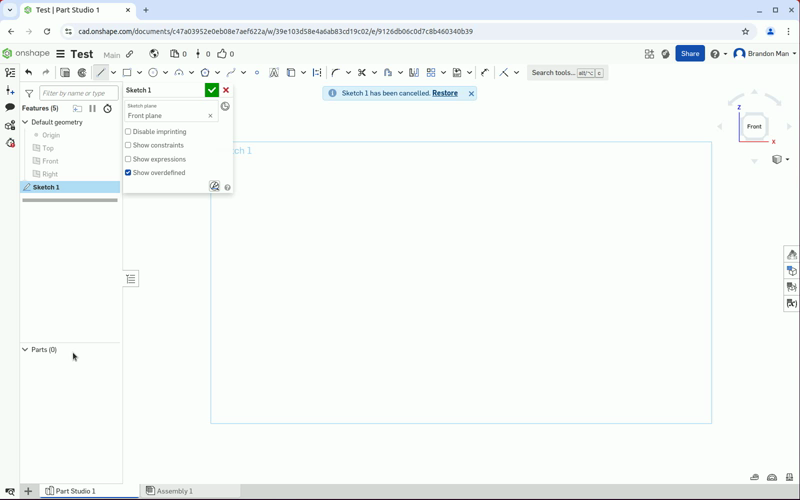
mouse_move(348, 395)
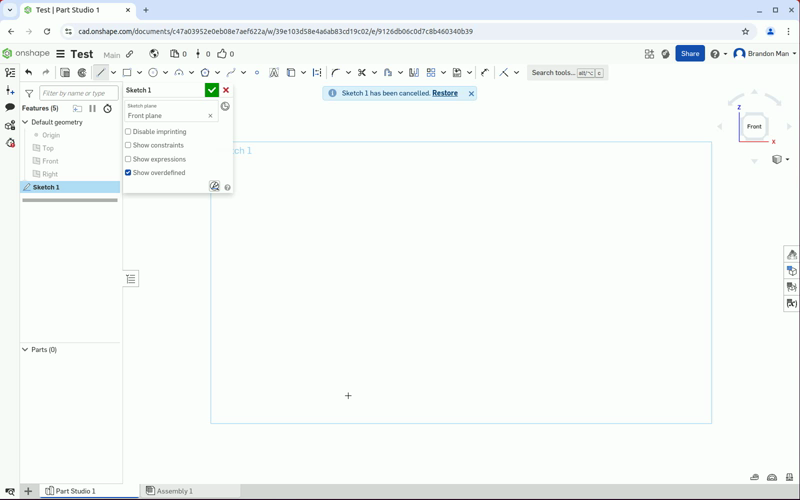
click(348, 395)
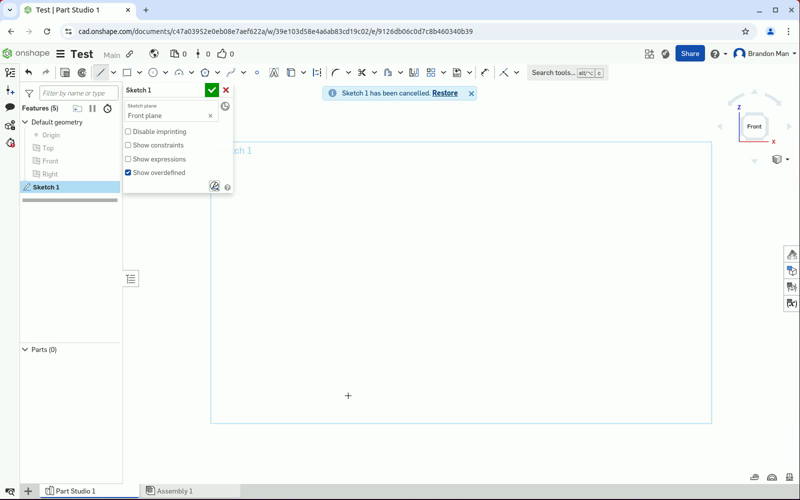
key_up(shift)
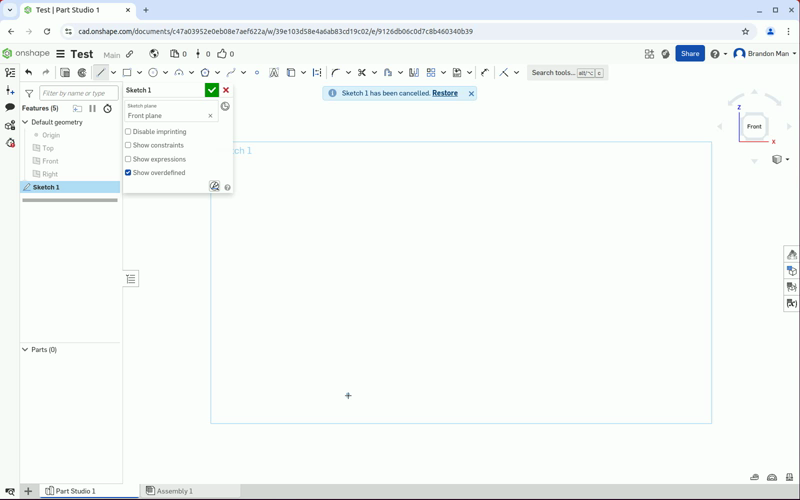
key_down(shift)
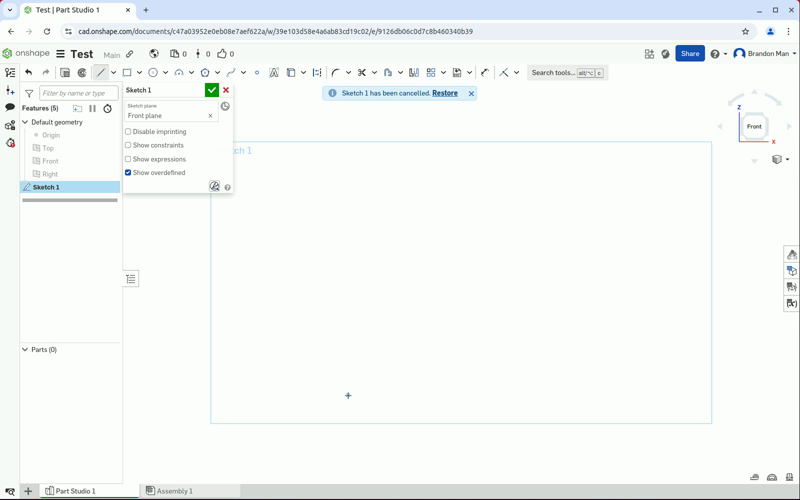
mouse_move(572, 395)
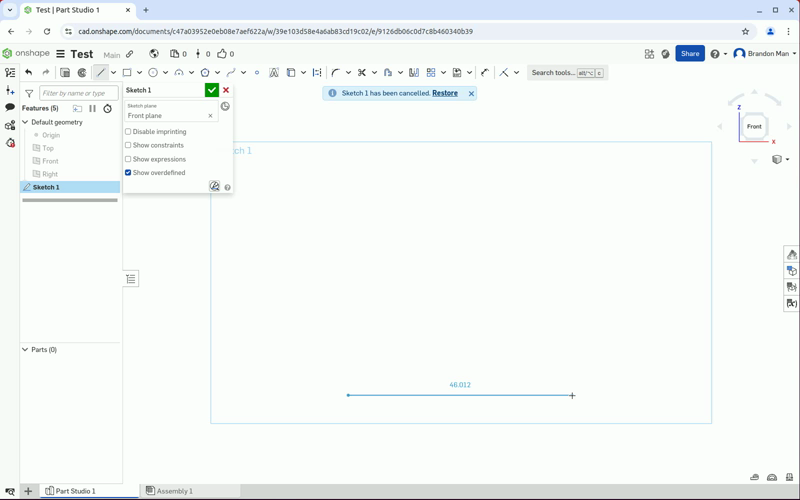
click(572, 395)
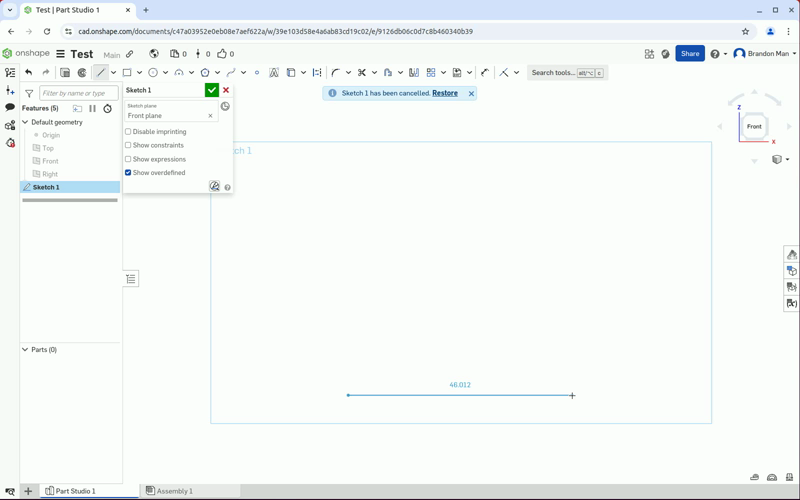
key_up(shift)
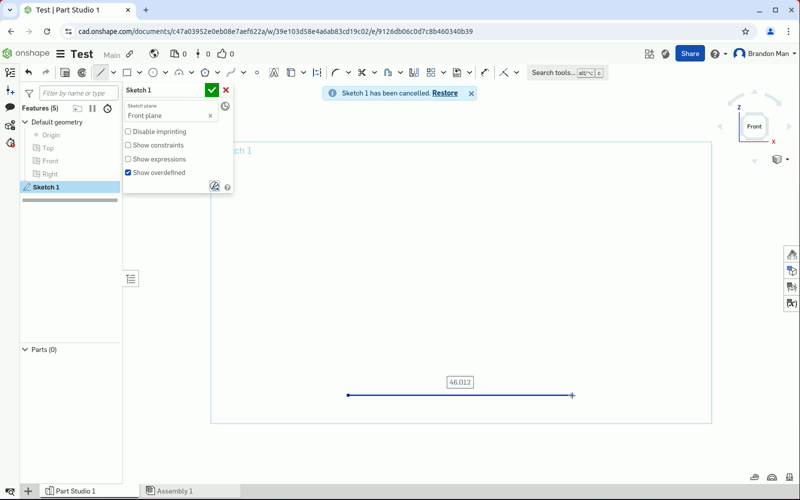
key_down(shift)
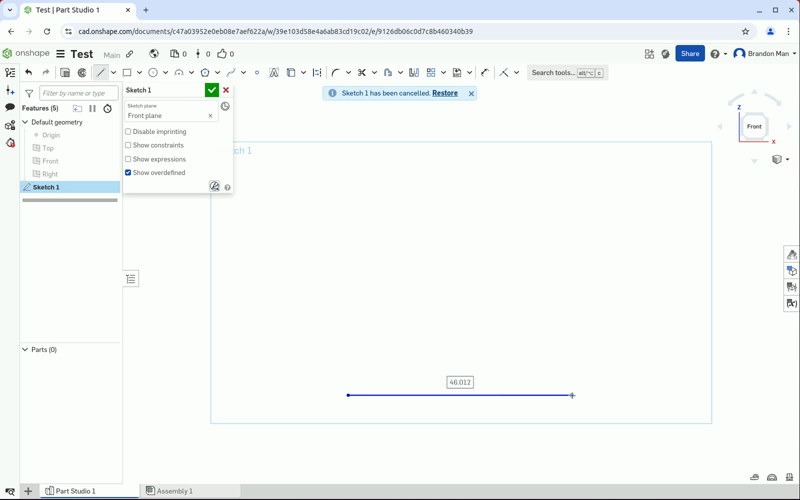
mouse_move(572, 171)
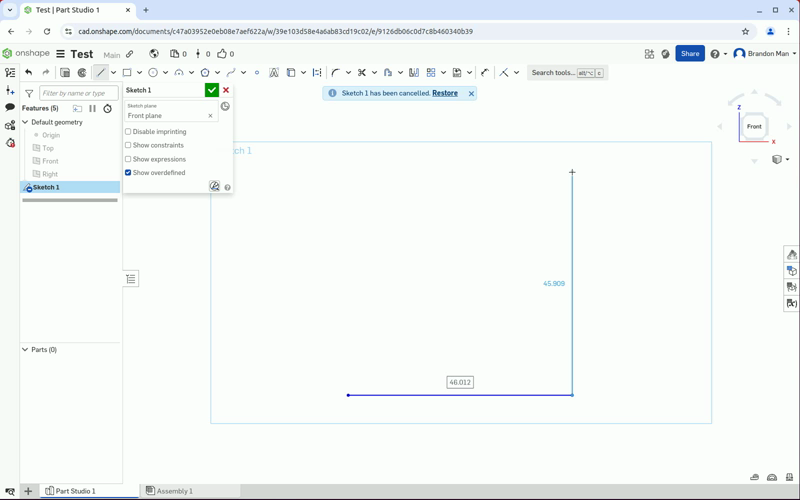
click(572, 171)
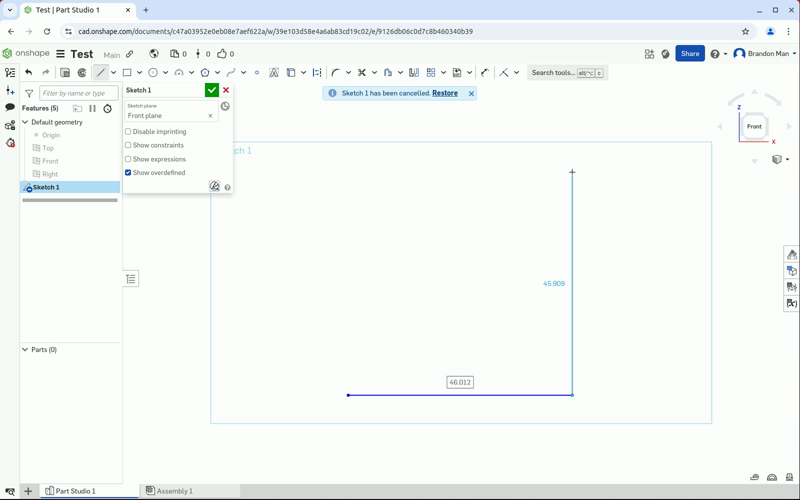
key_up(shift)
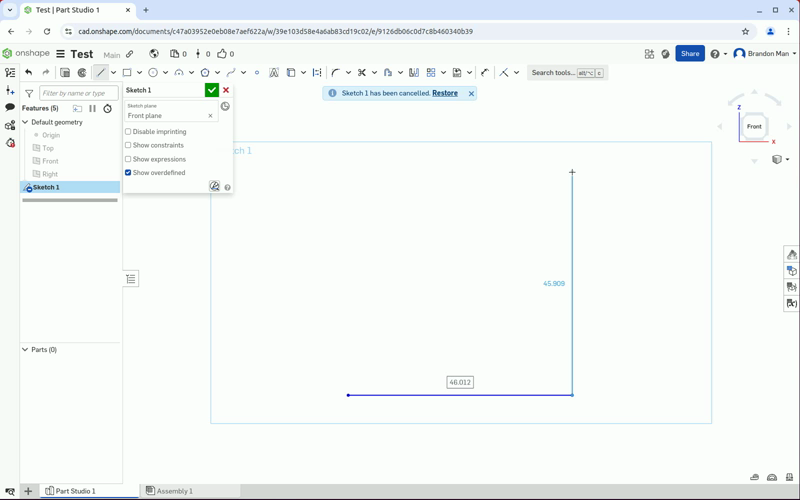
key_down(shift)
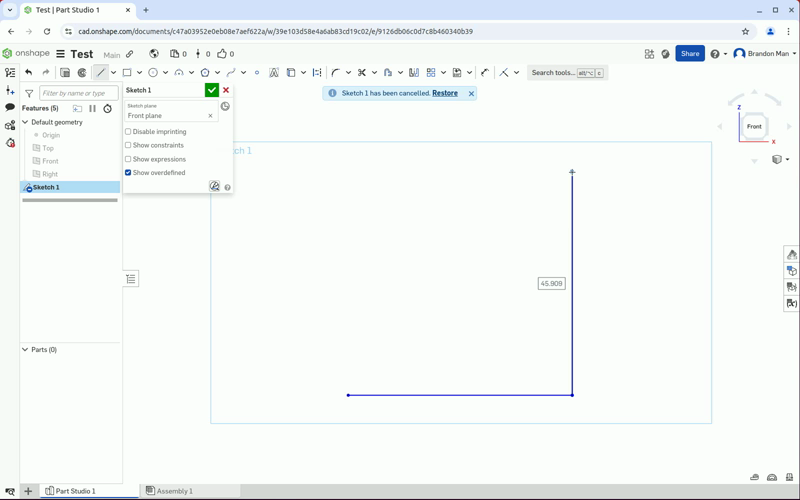
mouse_move(348, 171)
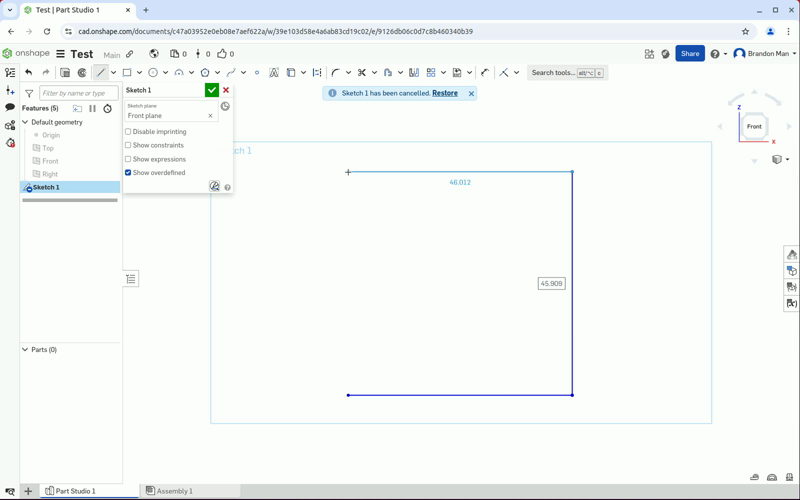
click(348, 171)
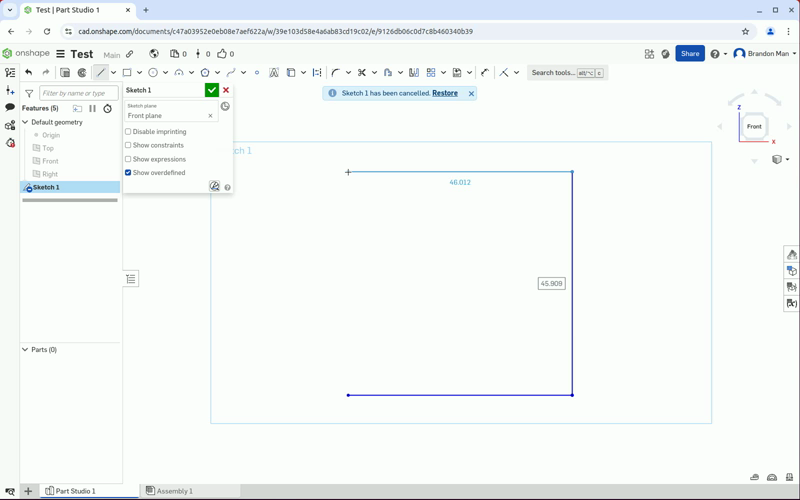
key_up(shift)
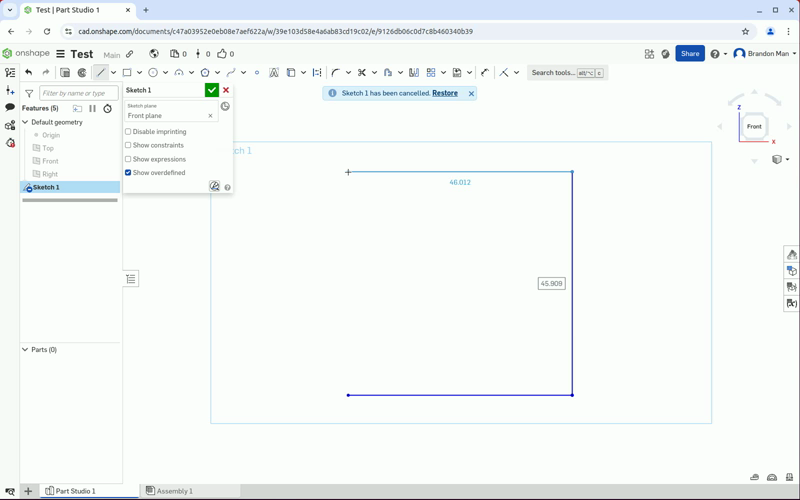
key_down(shift)
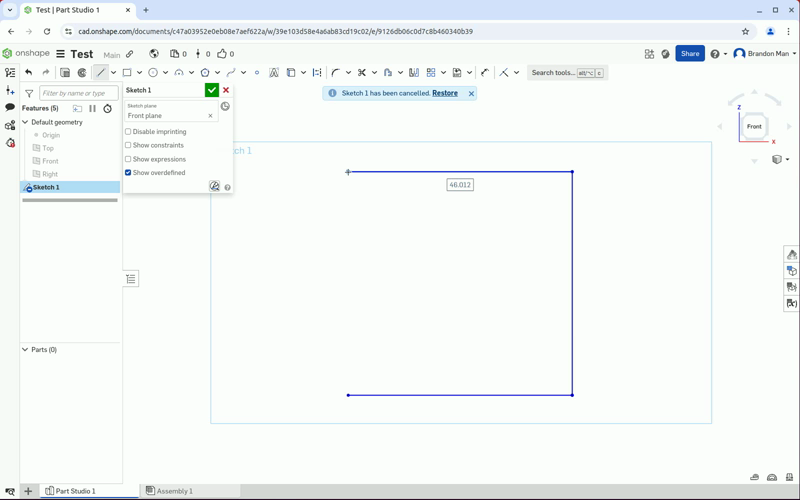
mouse_move(348, 395)
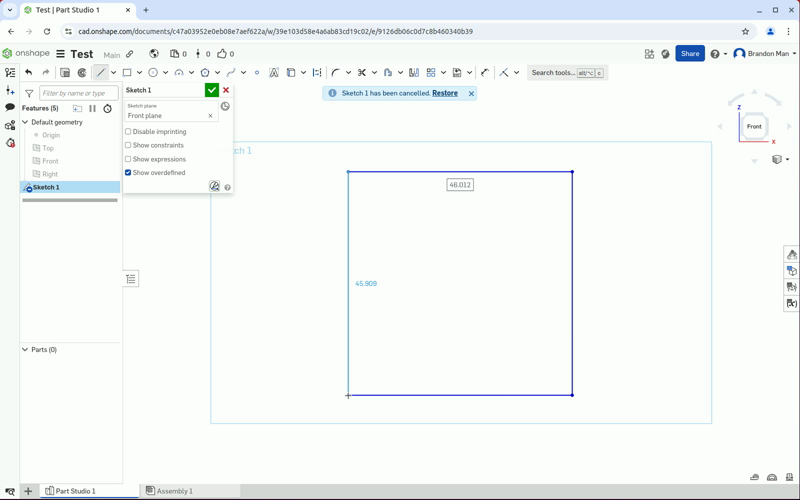
key_up(shift)
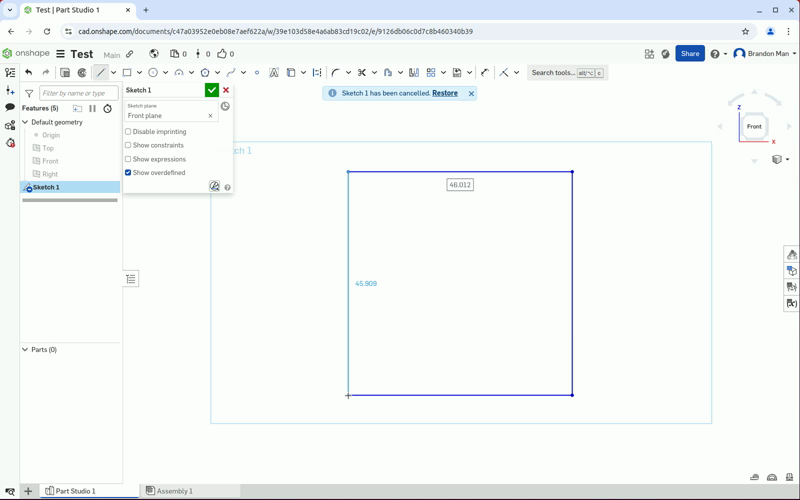
click(348, 395)
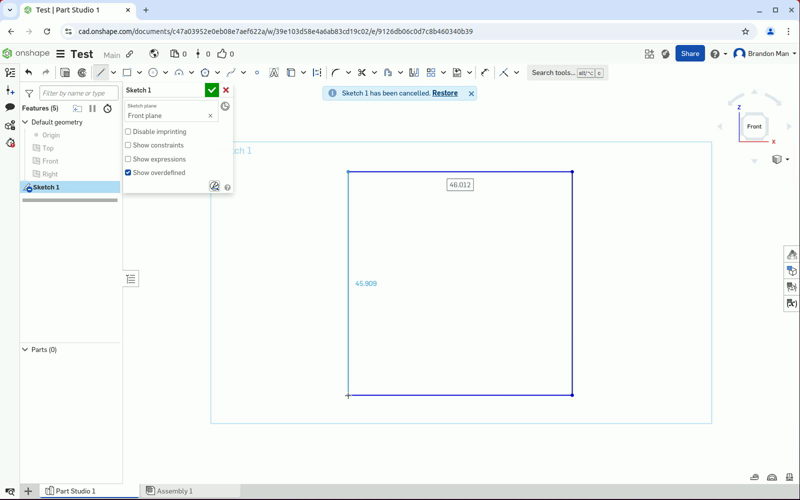
key(esc)
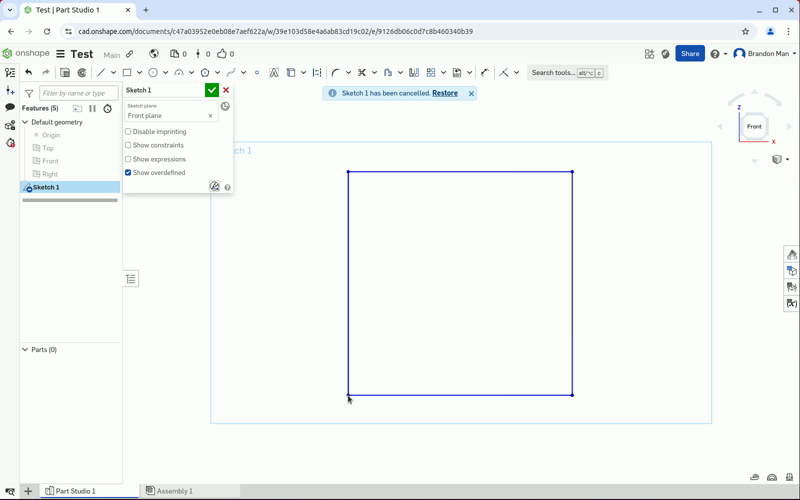
key(c)
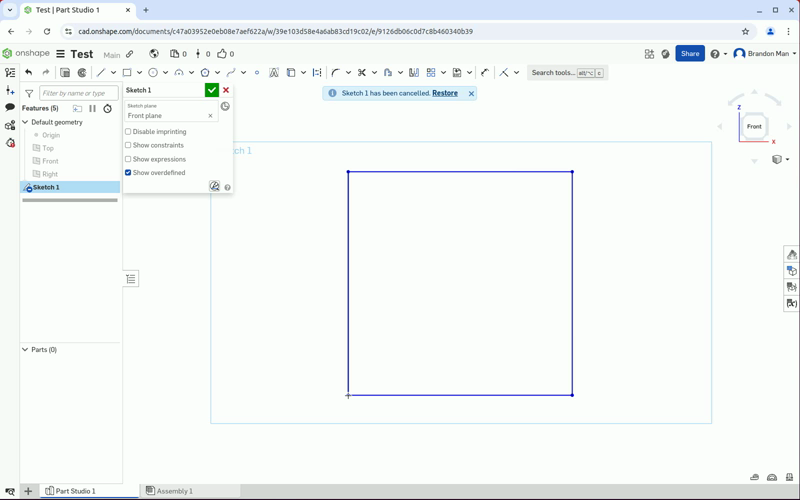
key_down(shift)
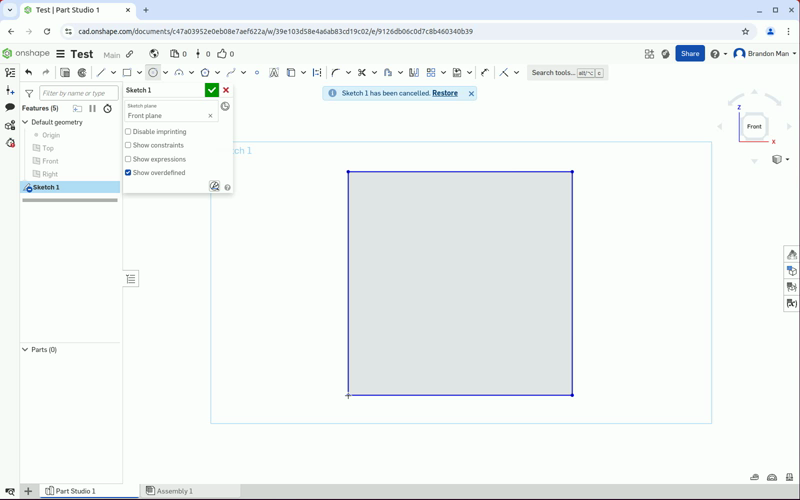
mouse_move(461, 282)
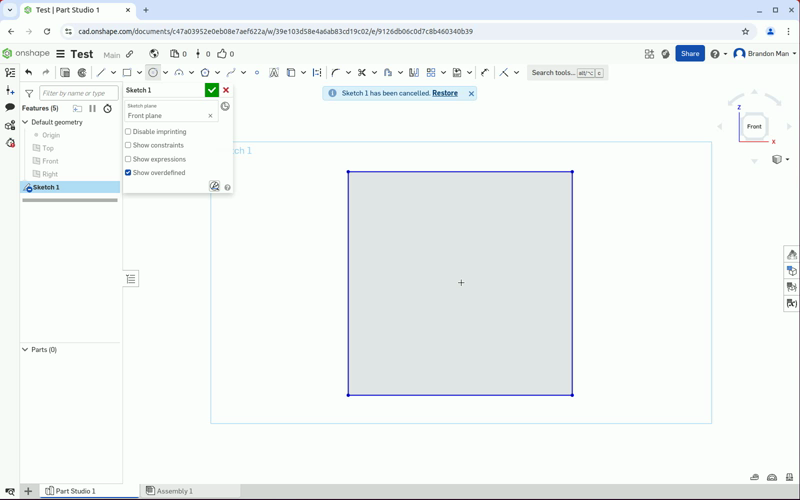
click(461, 282)
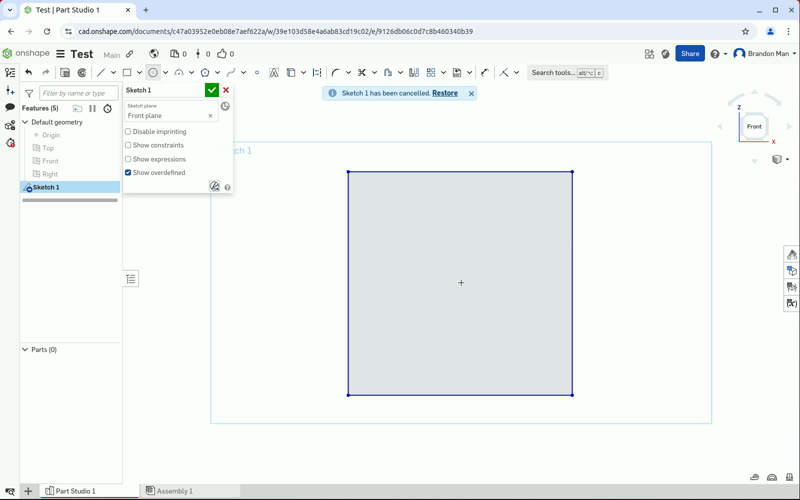
key_up(shift)
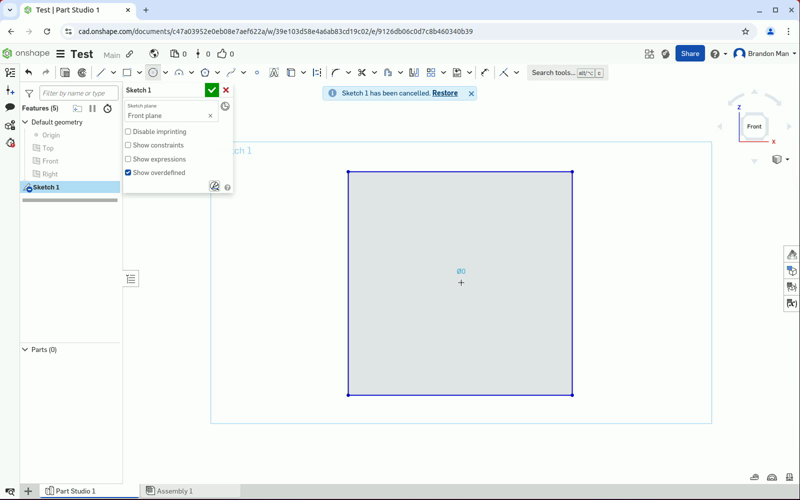
mouse_move(532, 282)
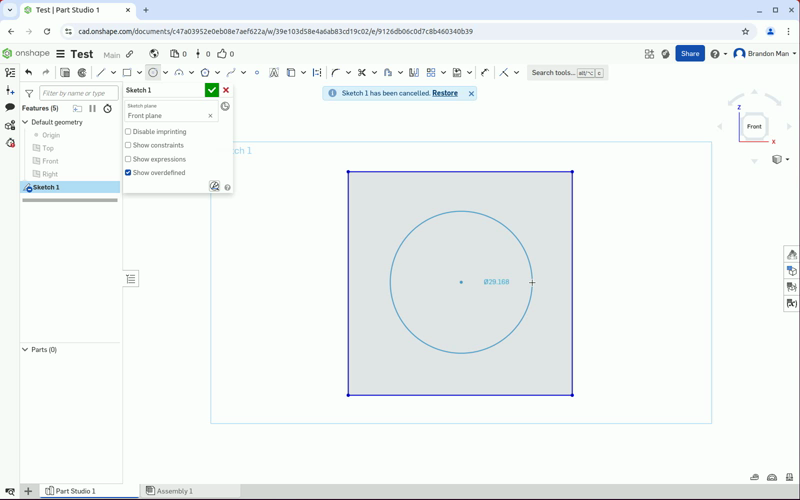
click(532, 282)
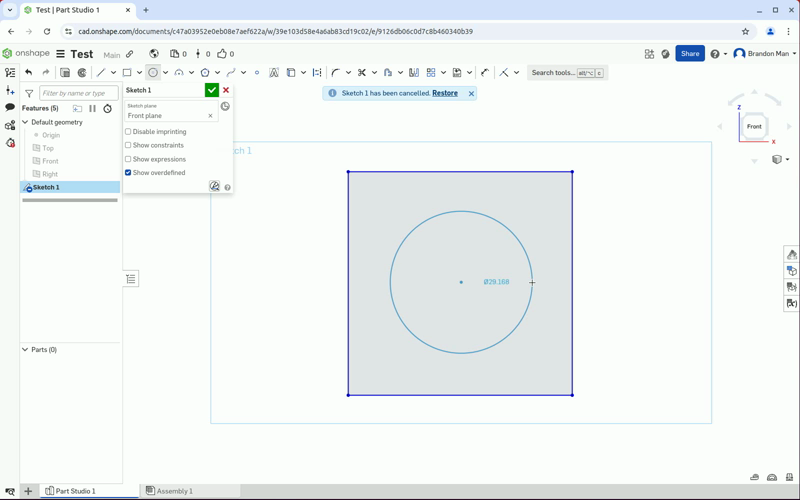
key(esc)
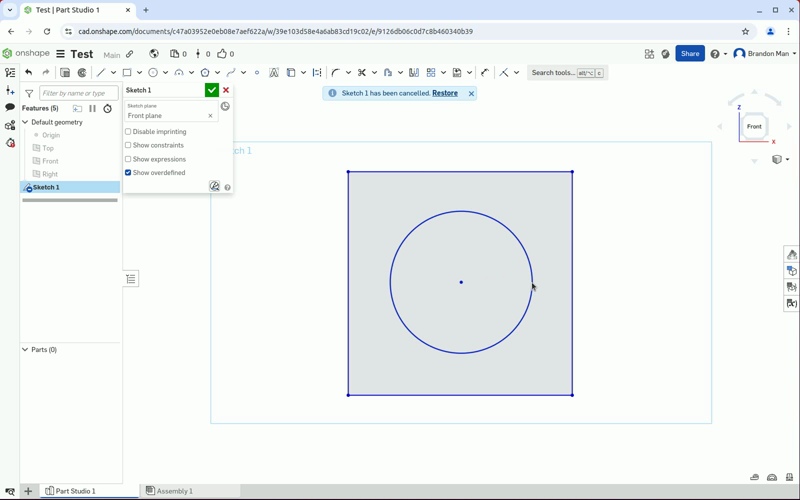
mouse_move(372, 339)
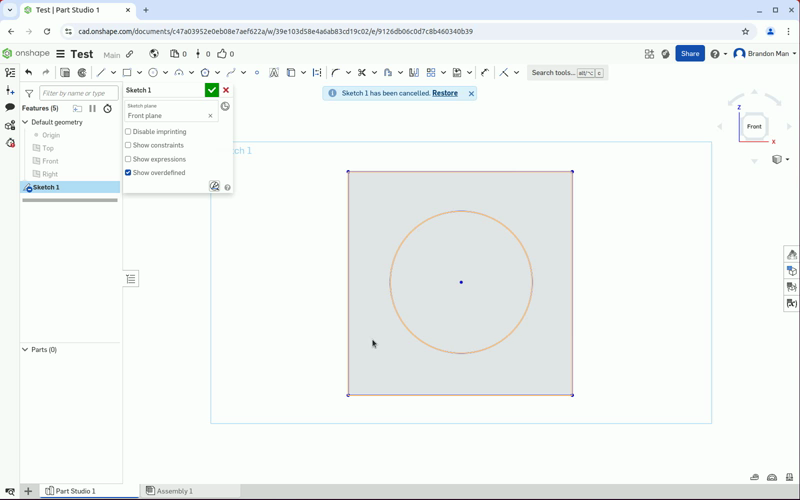
click(372, 339)
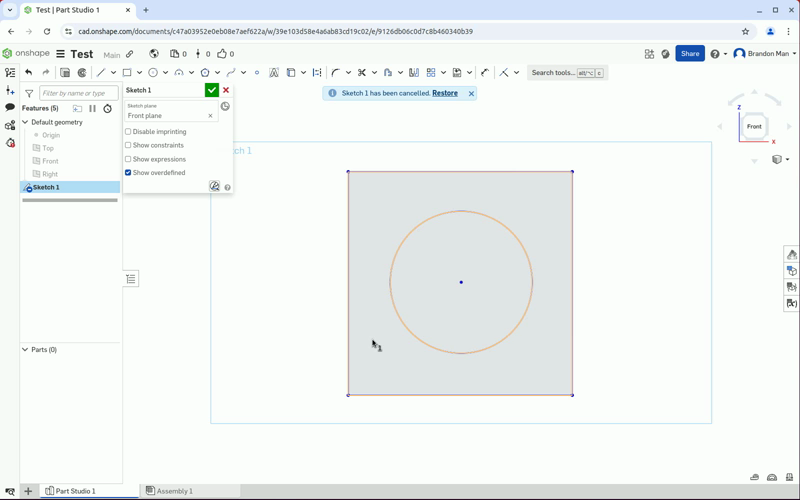
mouse_move(73, 352)
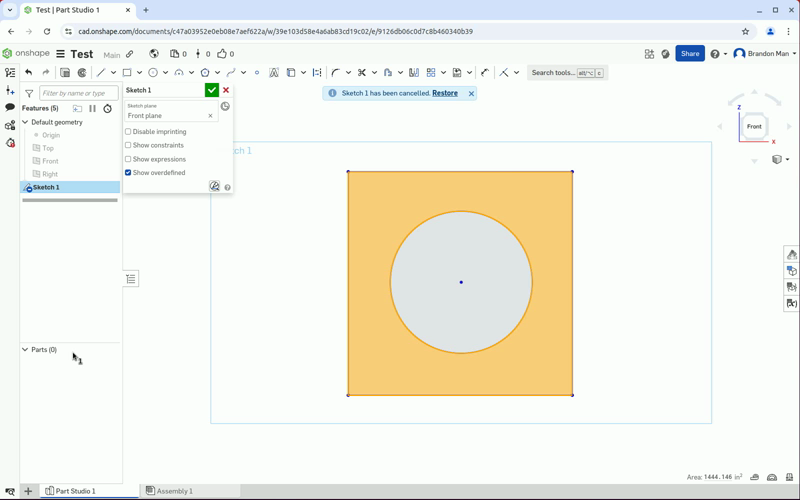
key(shift+y)
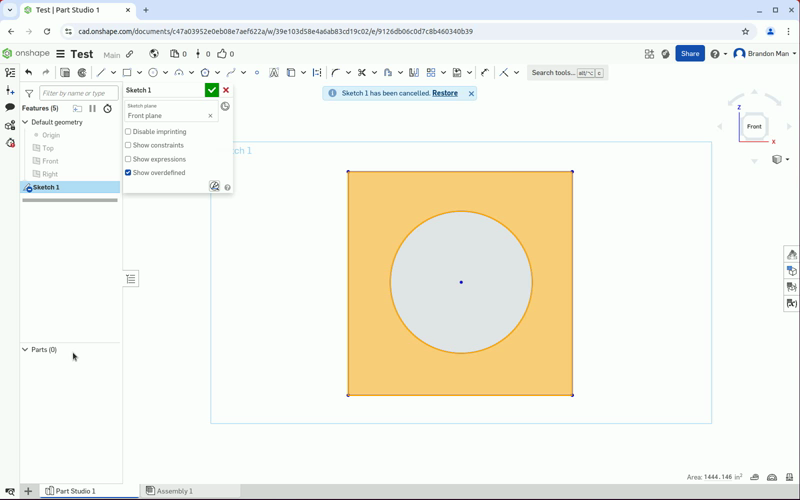
key(shift+e)
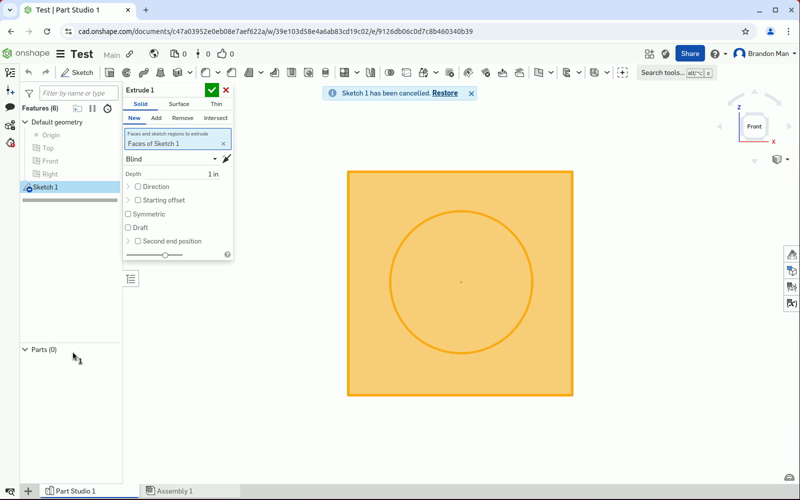
mouse_move(143, 106)
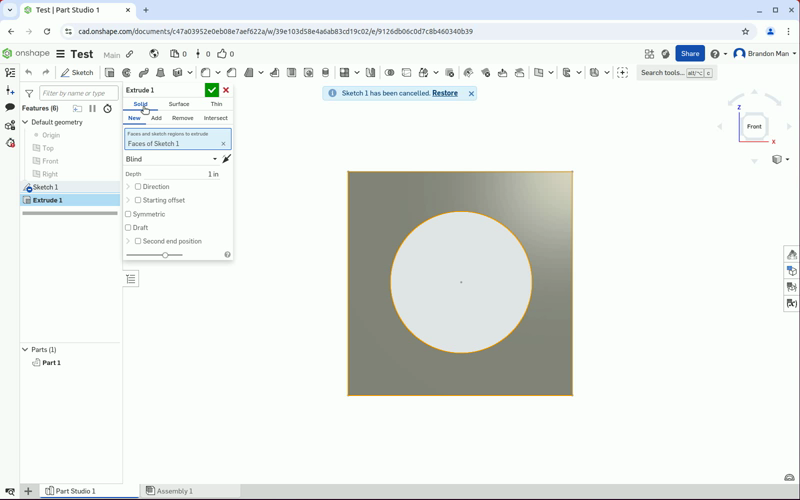
click(143, 106)
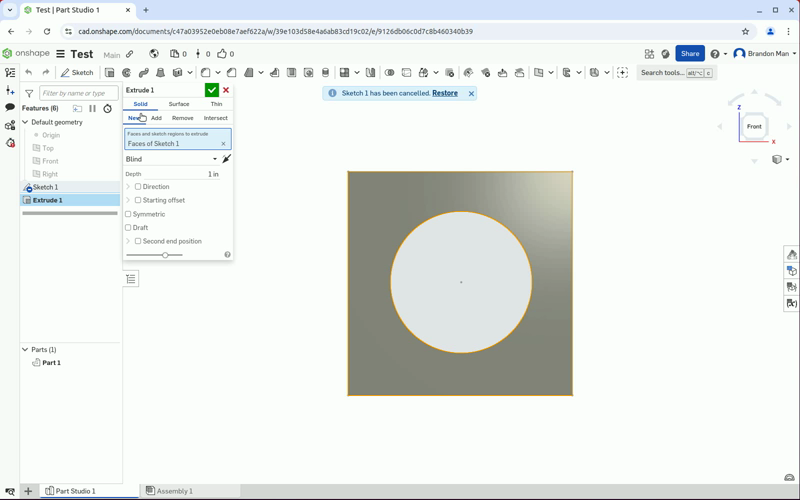
mouse_move(137, 120)
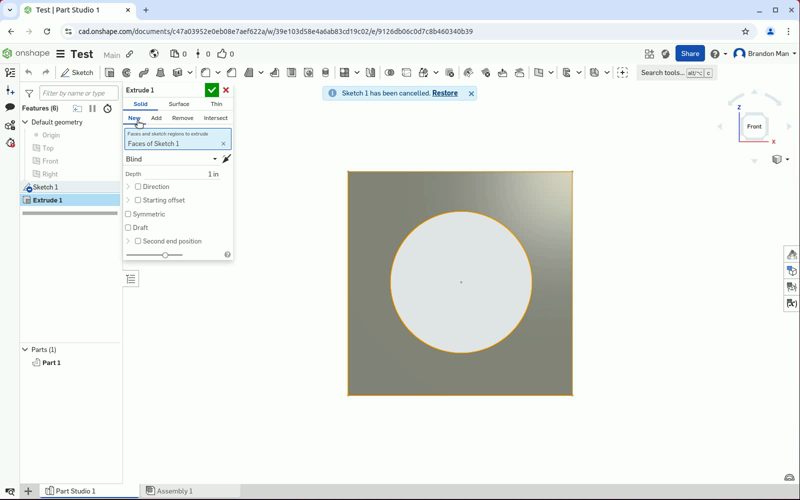
click(137, 120)
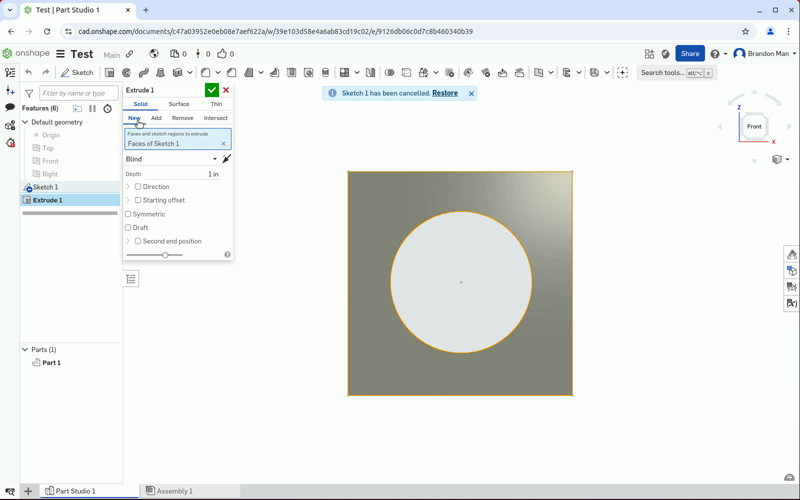
key(tab, 4)
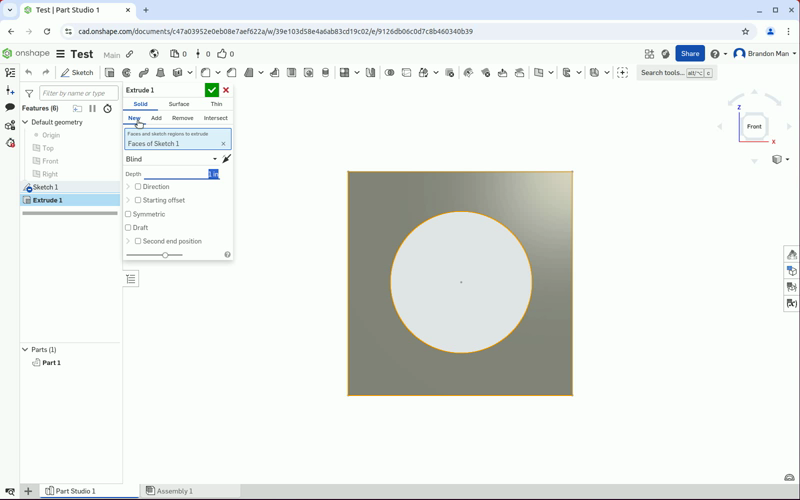
text(5.777)
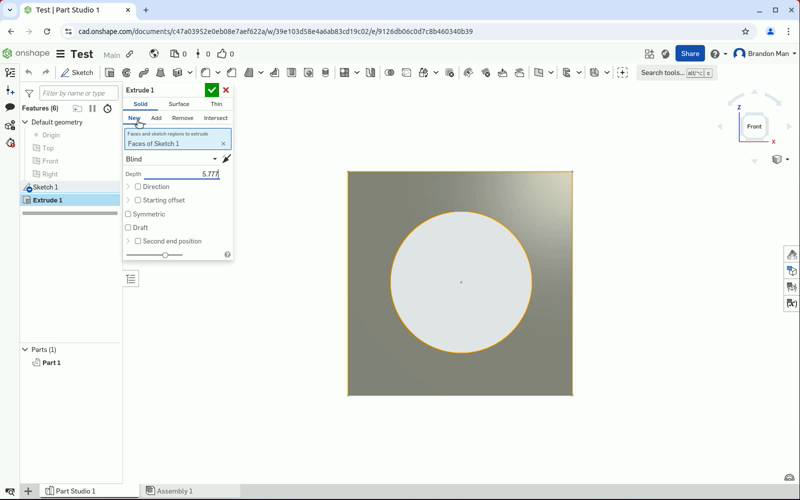
key(enter)
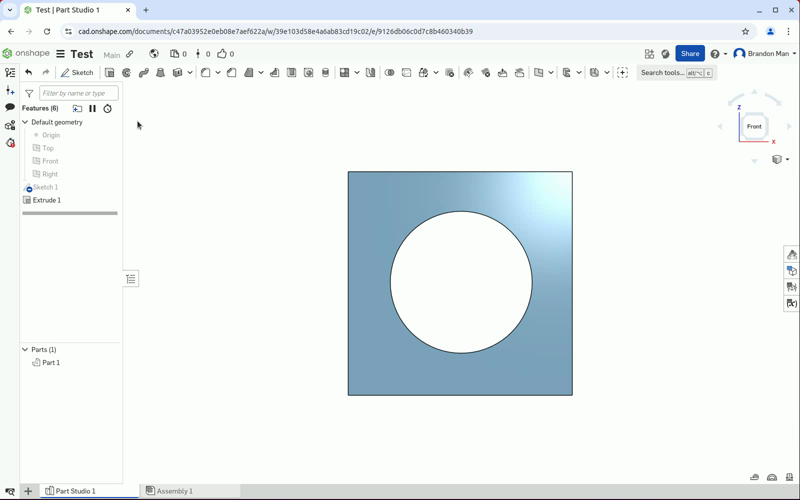
key(shift+h)
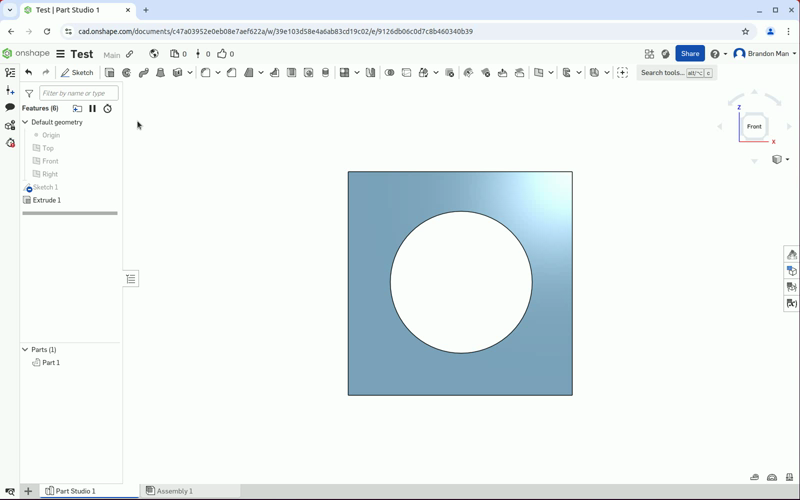
key(shift+h)
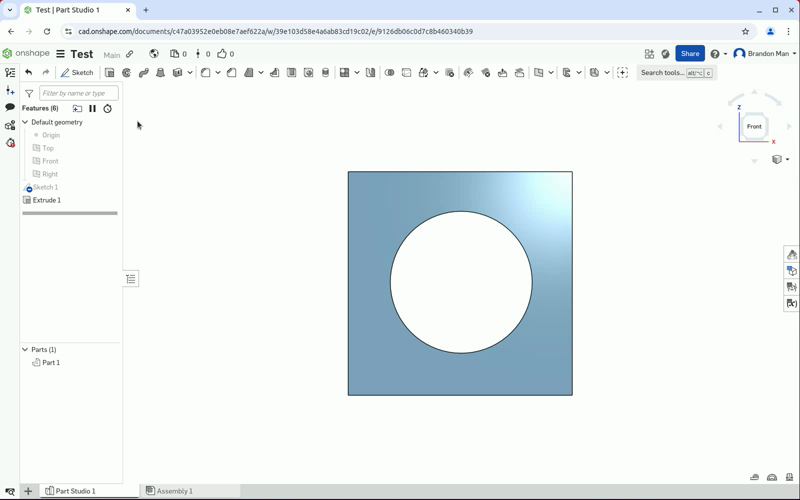
mouse_move(73, 189)
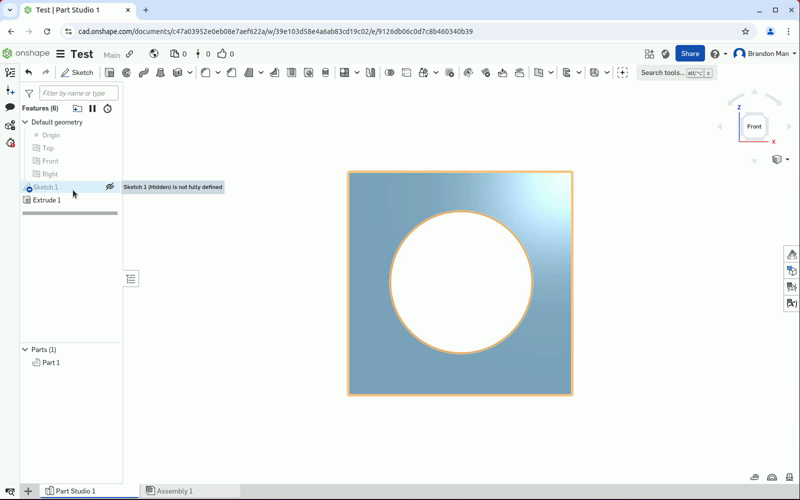
click(73, 189)
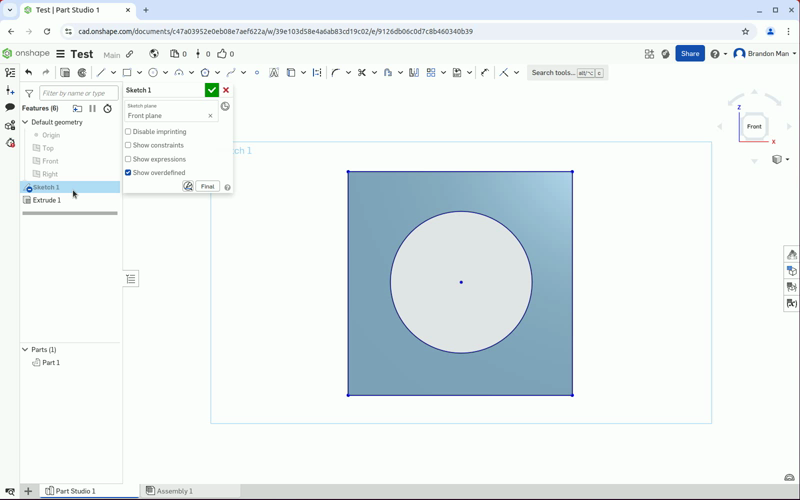
mouse_move(229, 92)
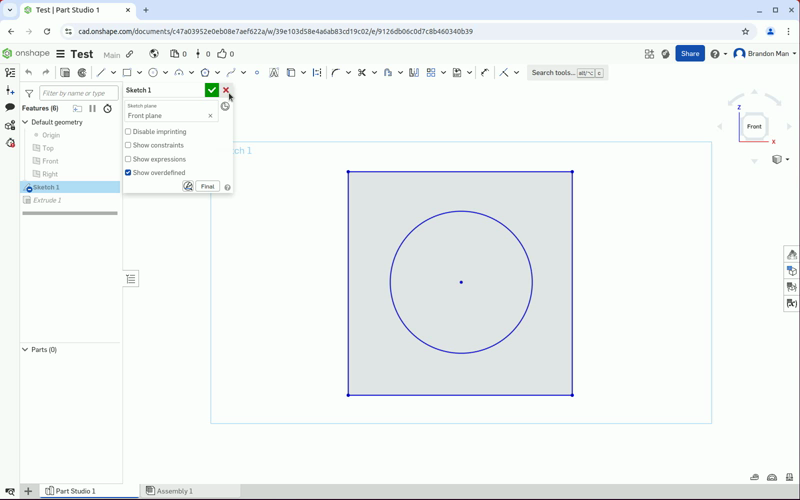
click(229, 92)
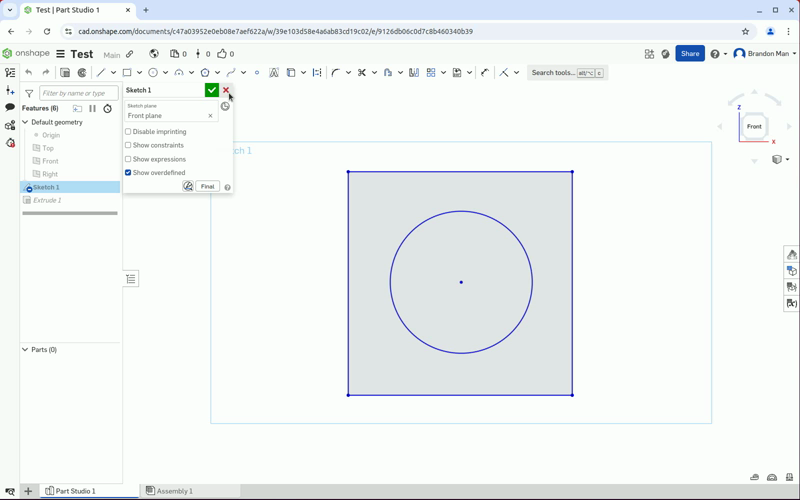
key(shift+s)
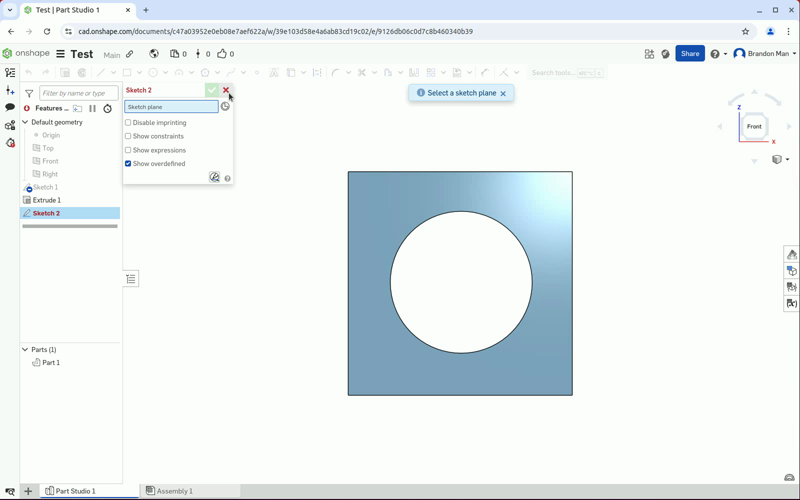
mouse_move(73, 163)
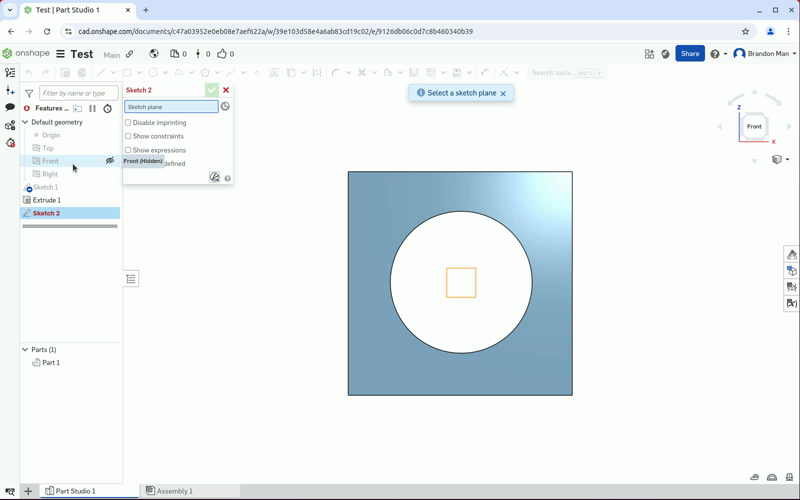
click(73, 163)
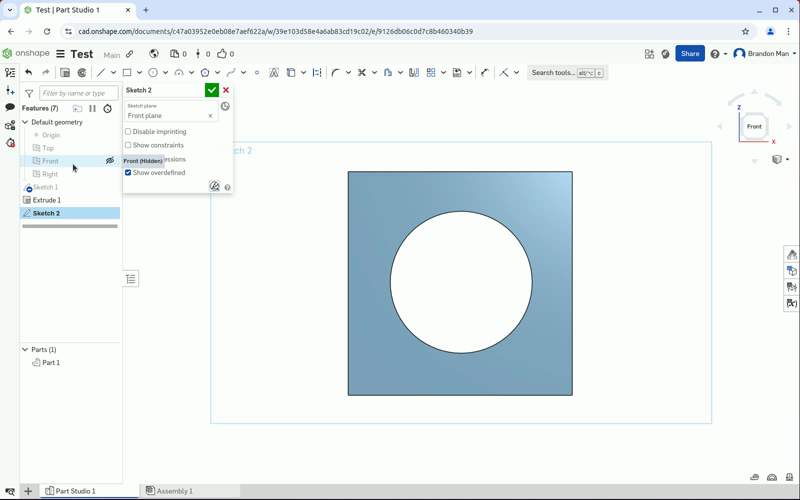
mouse_move(73, 352)
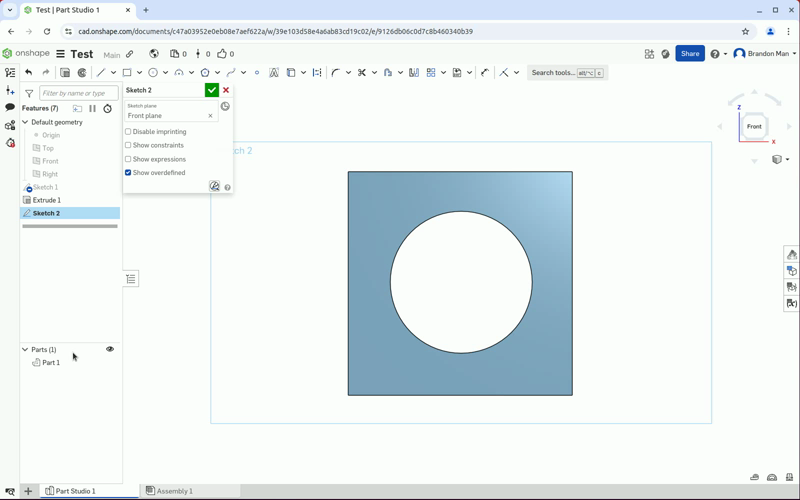
key(y)
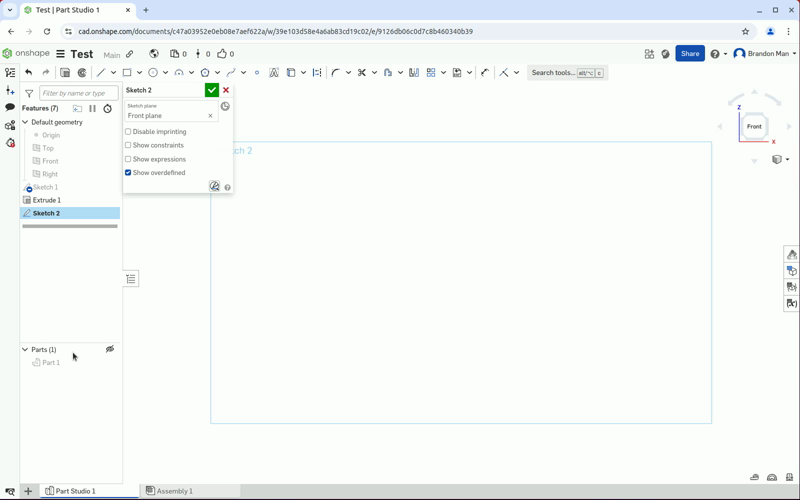
key(c)
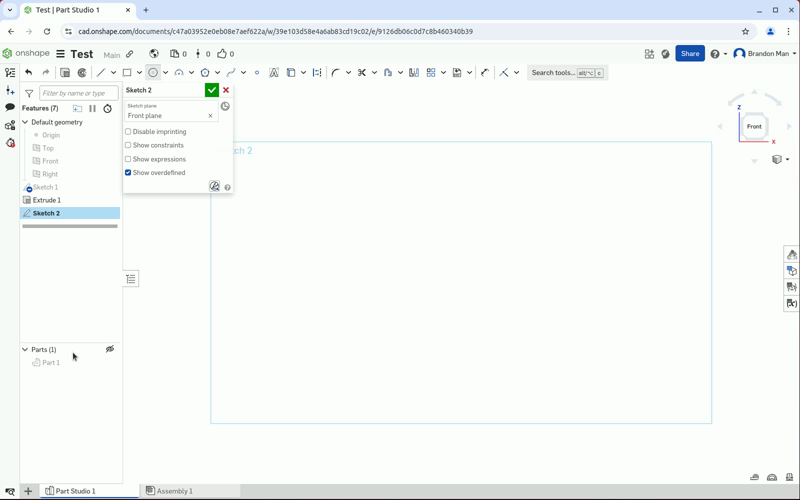
key_down(shift)
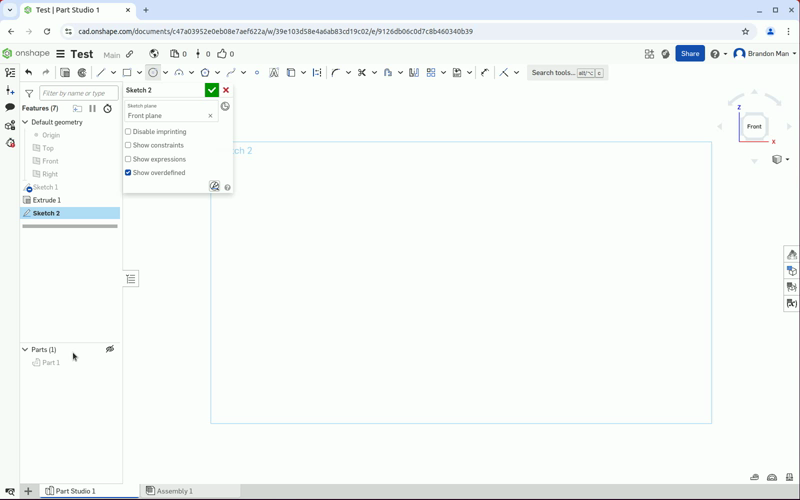
mouse_move(461, 282)
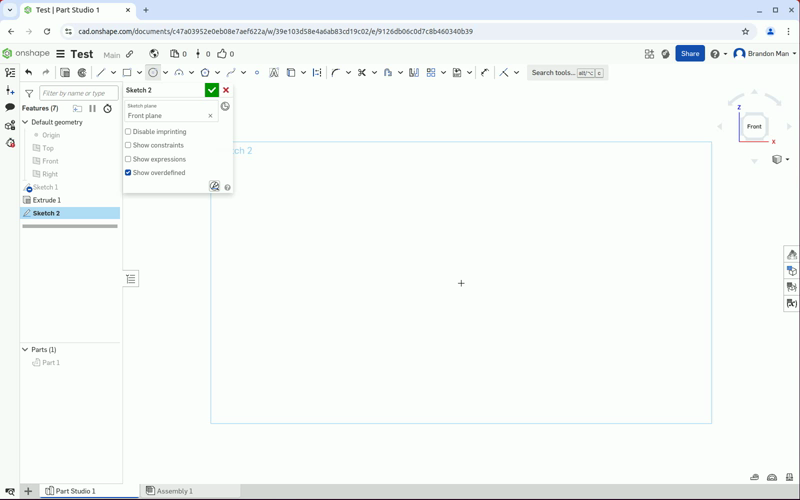
click(461, 282)
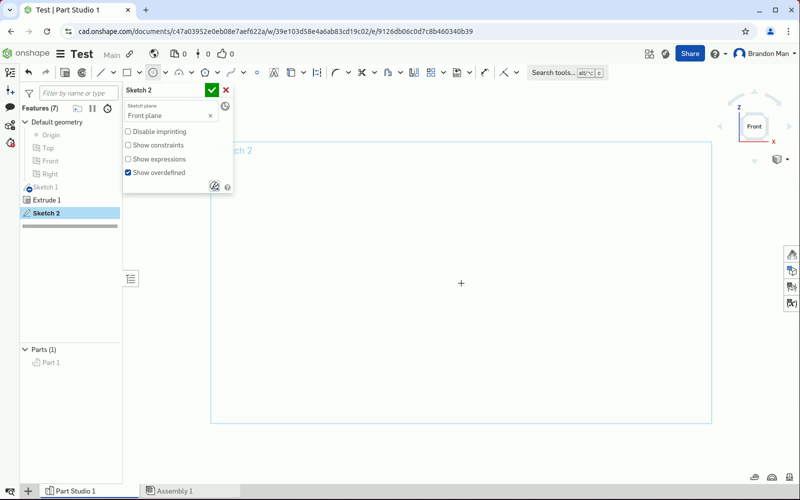
key_up(shift)
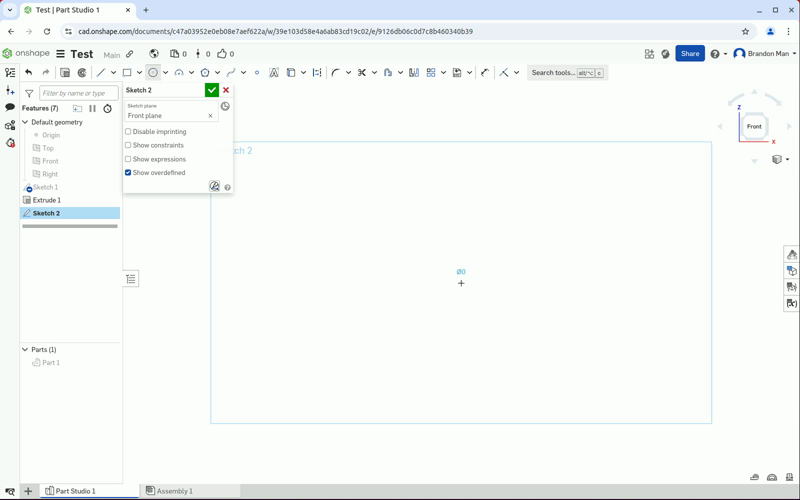
mouse_move(532, 282)
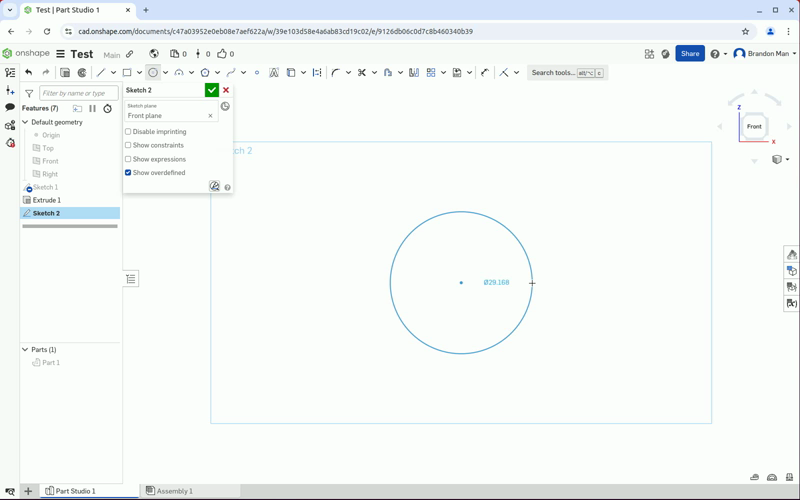
click(532, 282)
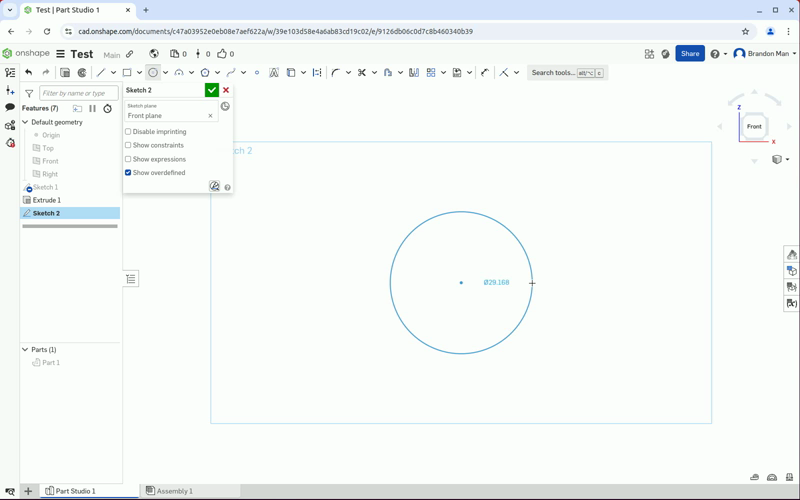
key(esc)
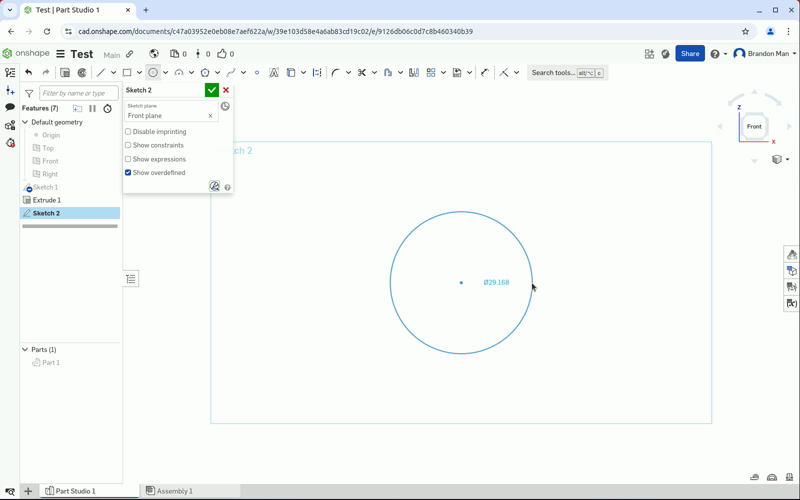
mouse_move(492, 286)
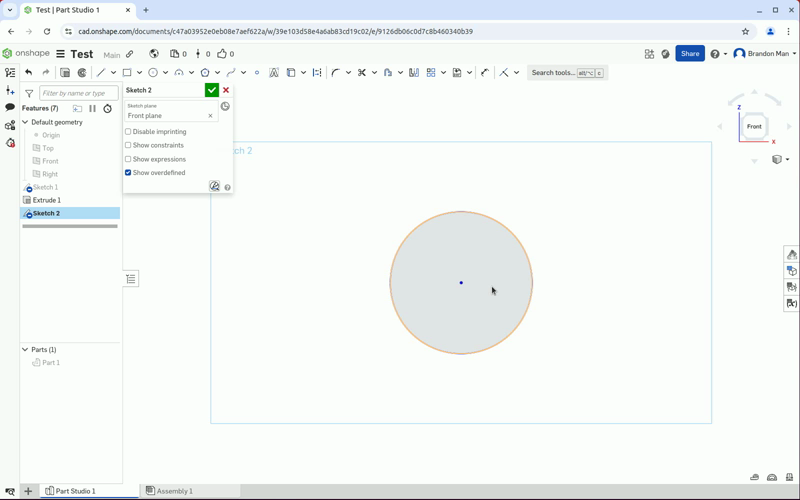
click(492, 286)
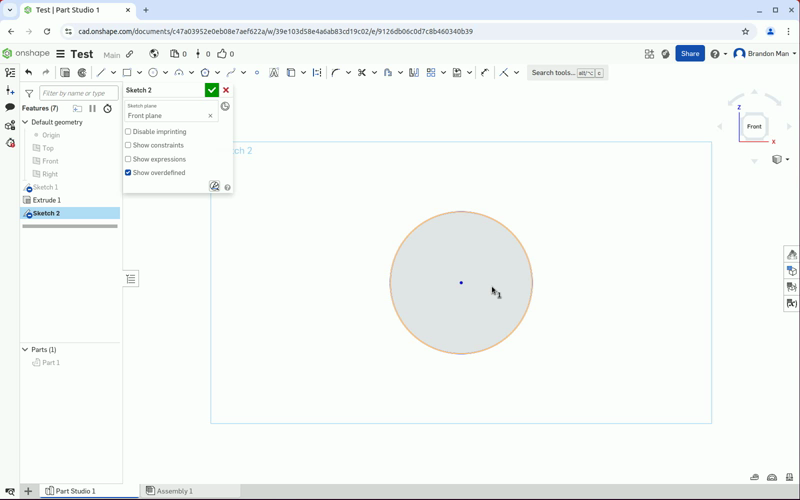
mouse_move(73, 352)
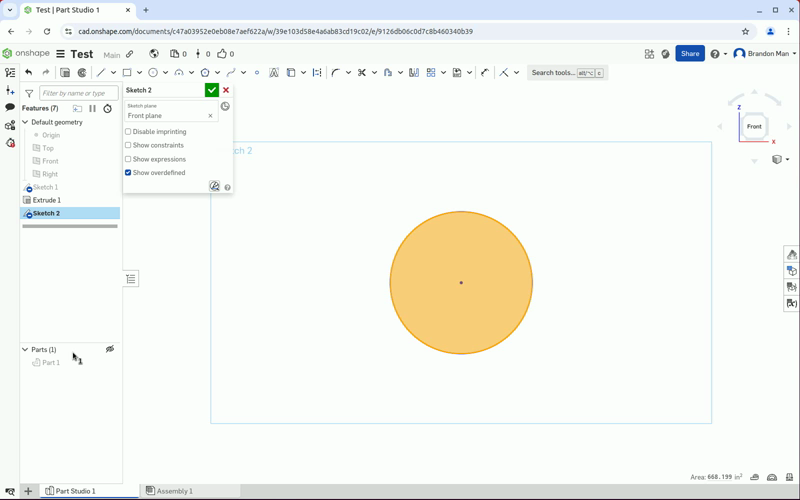
key(shift+y)
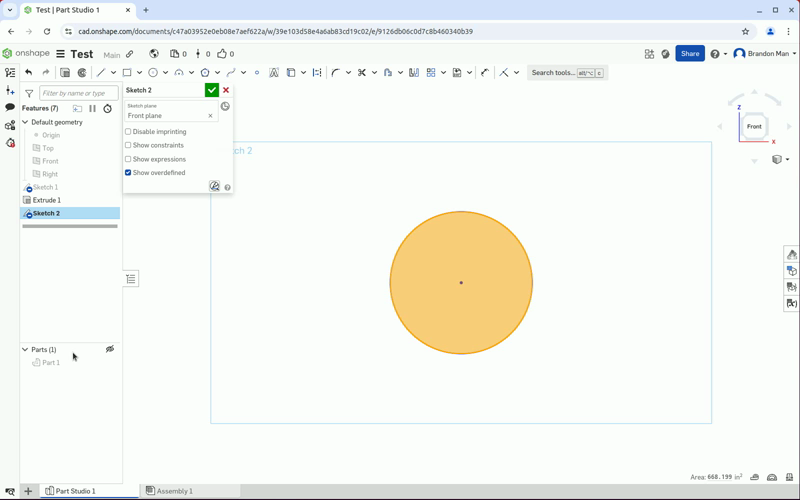
key(shift+e)
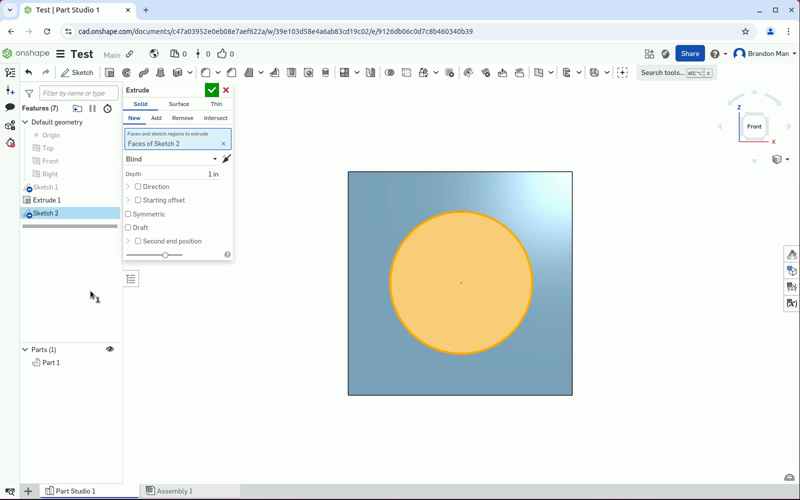
mouse_move(143, 106)
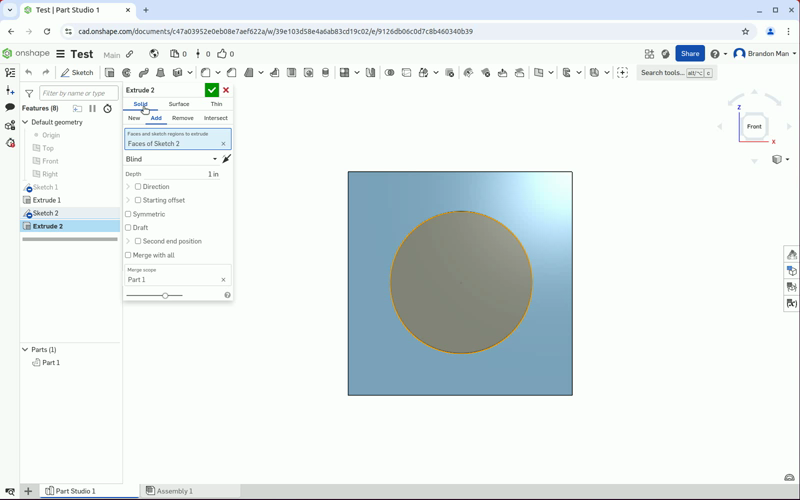
click(143, 106)
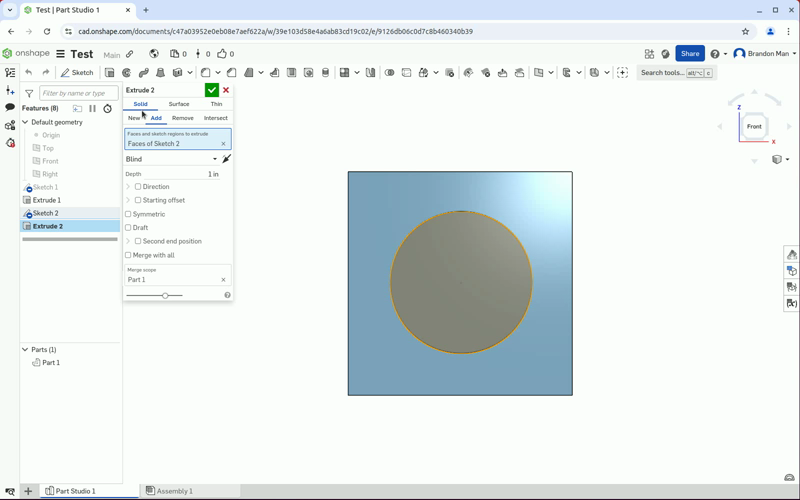
mouse_move(137, 120)
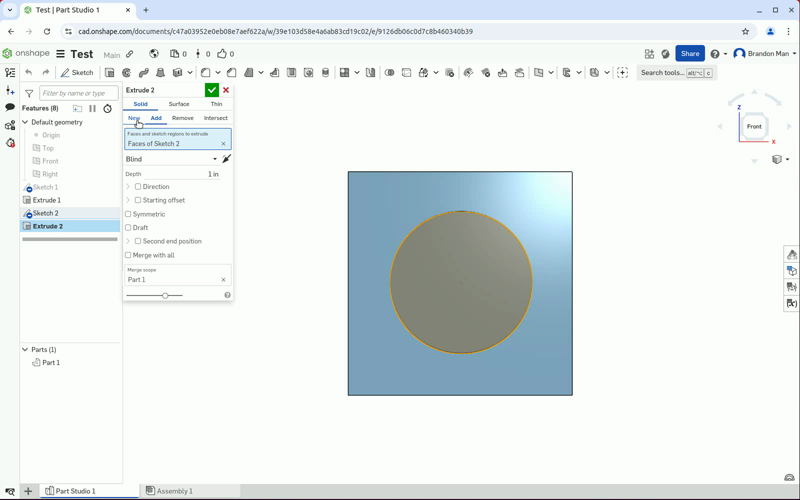
click(137, 120)
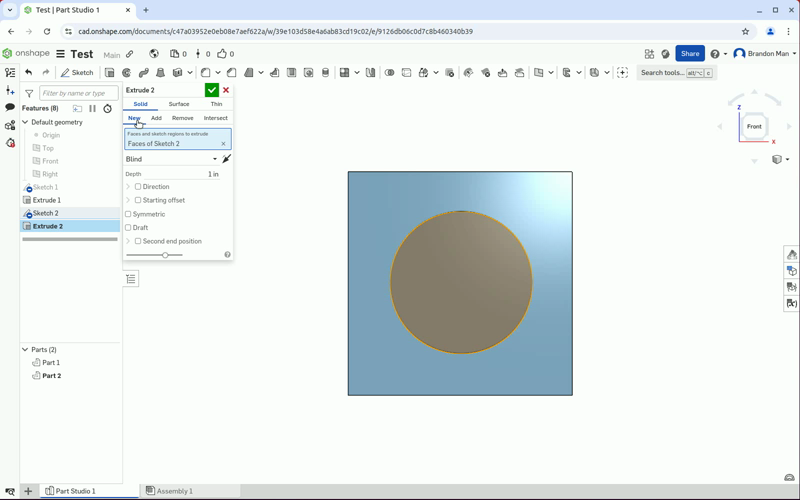
key(tab, 4)
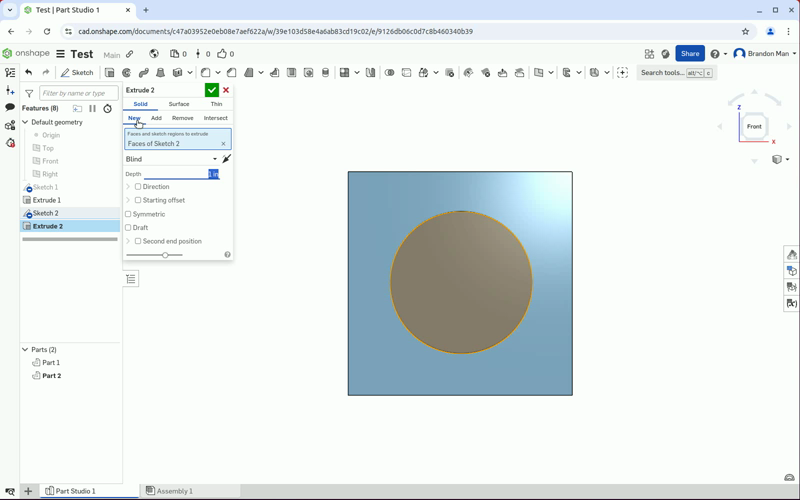
text(5.777)
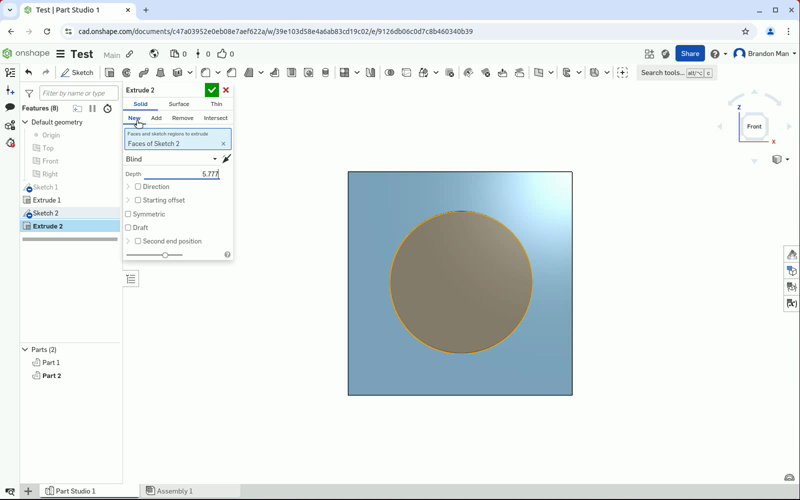
key(enter)
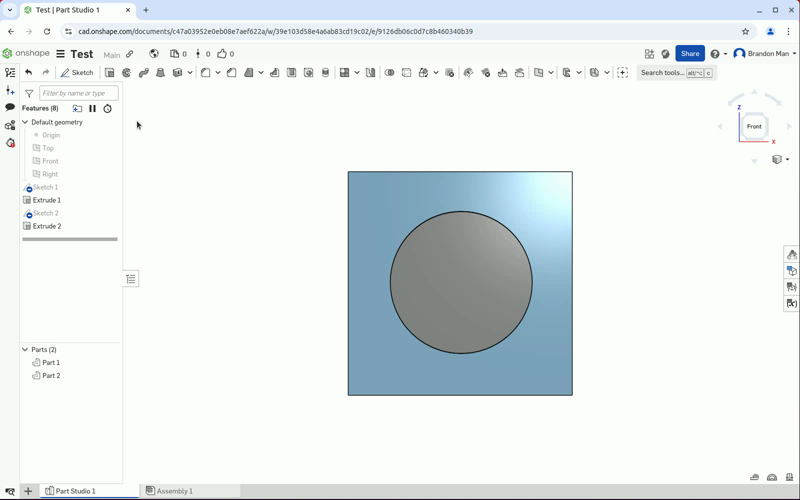
key(shift+h)
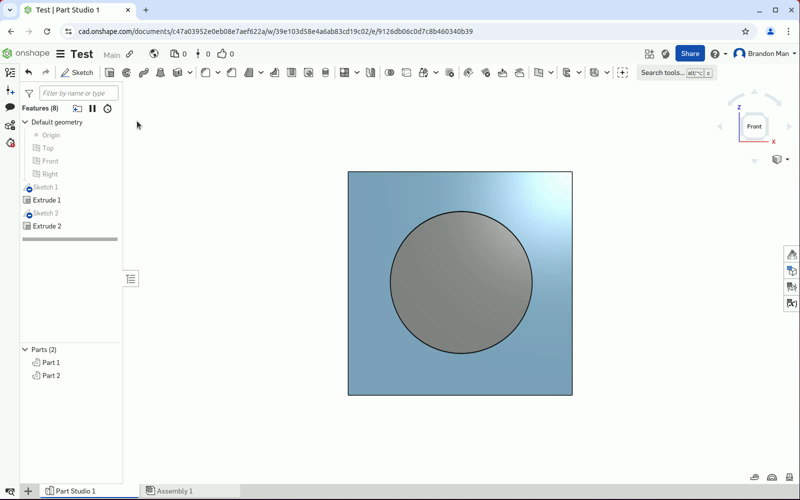
key(shift+h)
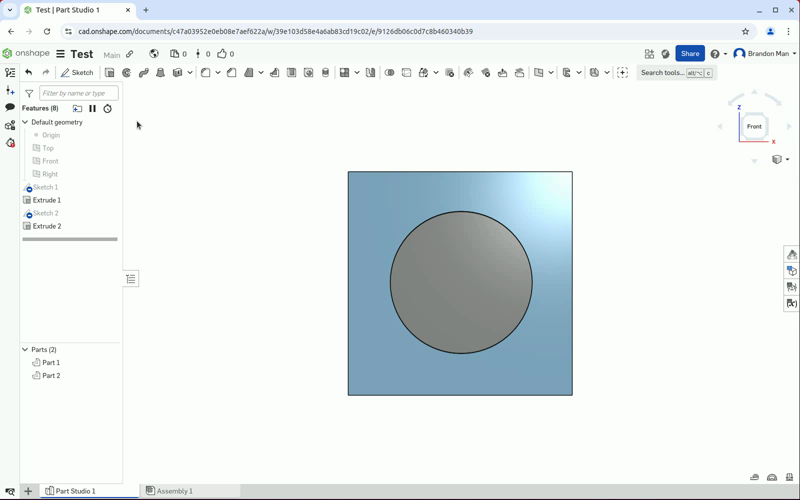
mouse_move(73, 189)
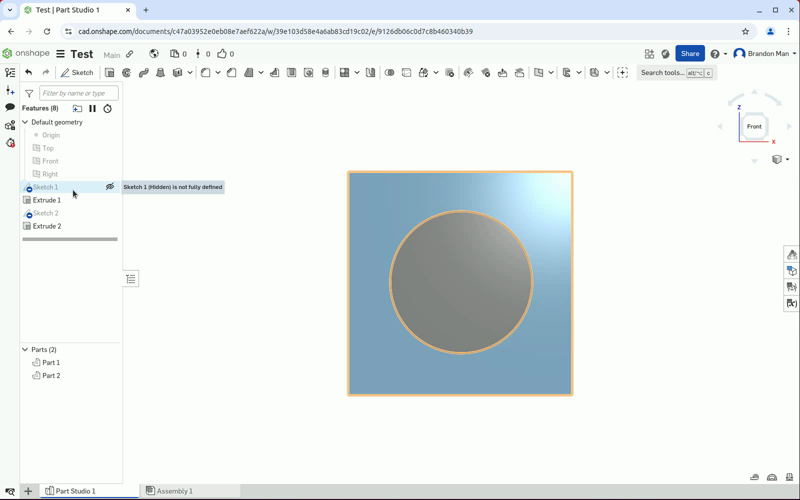
click(73, 189)
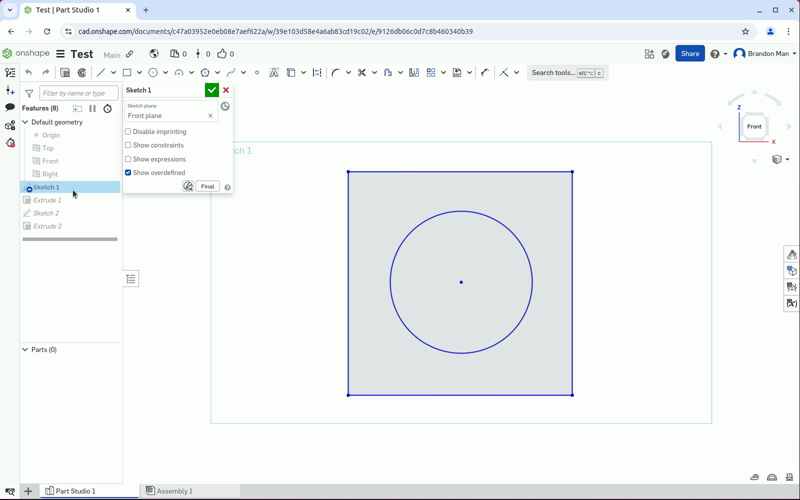
mouse_move(229, 92)
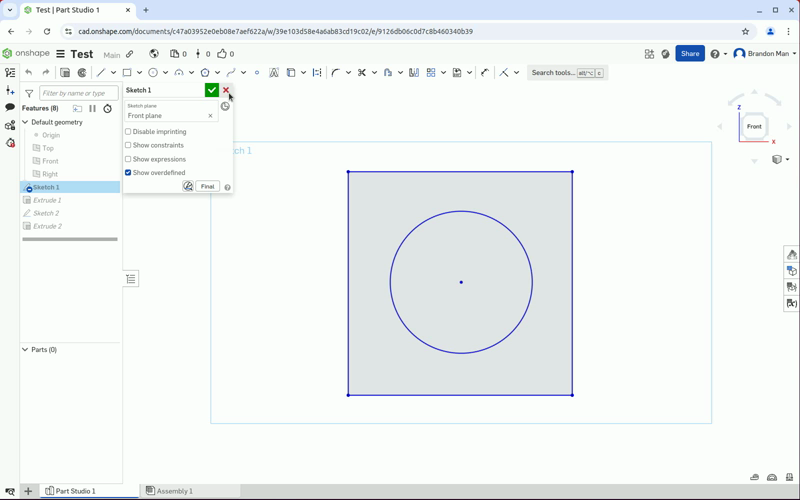
click(229, 92)
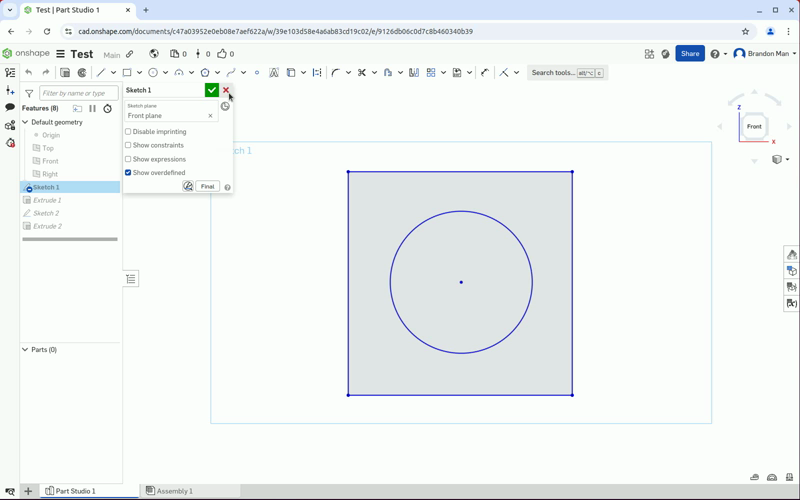
key(shift+s)
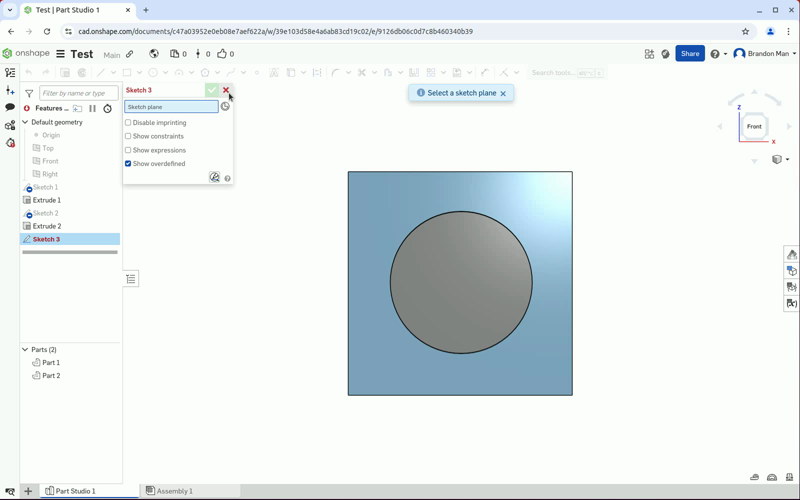
mouse_move(73, 163)
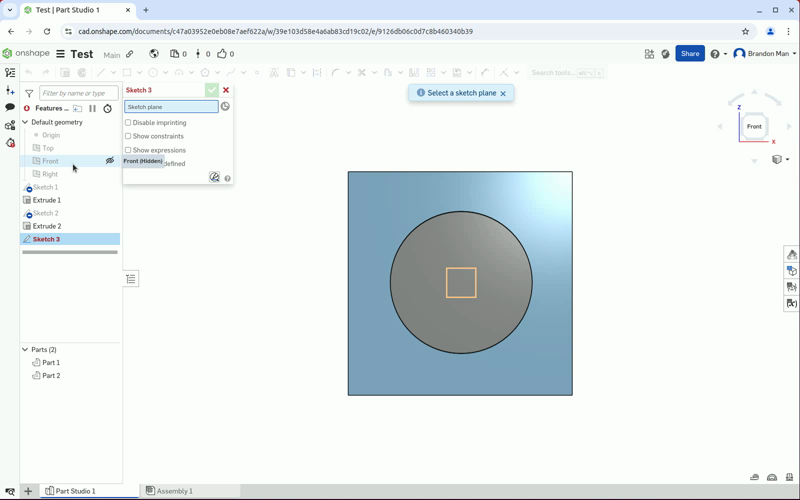
click(73, 163)
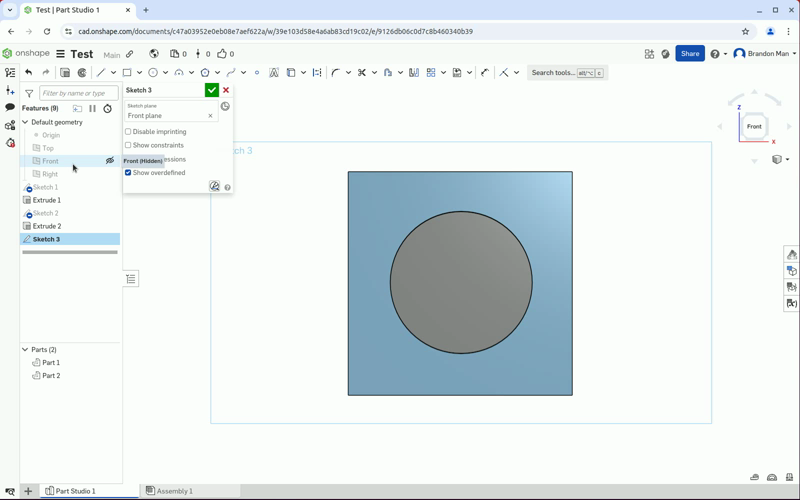
mouse_move(73, 352)
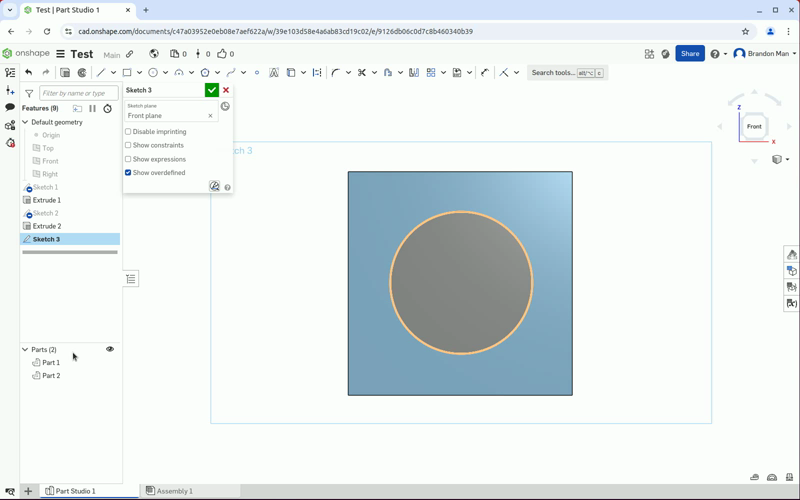
key(y)
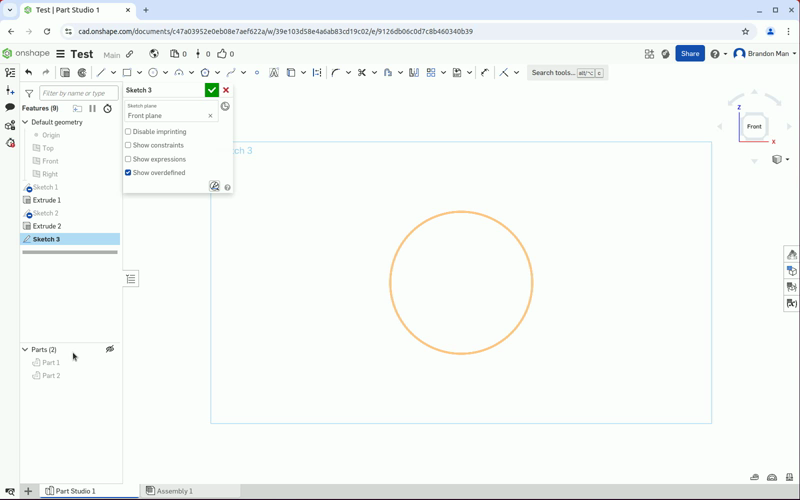
key(c)
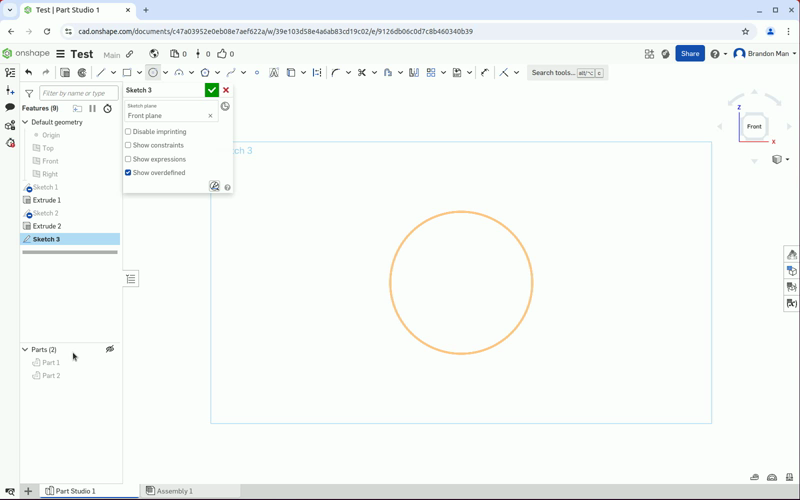
key_down(shift)
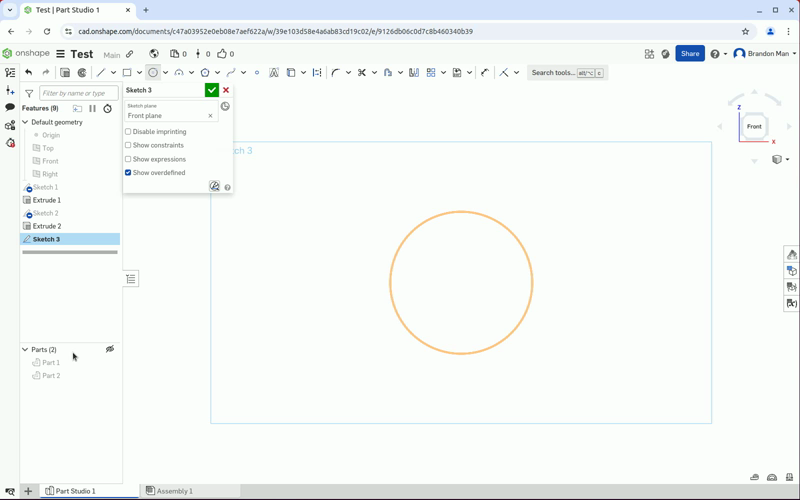
mouse_move(461, 282)
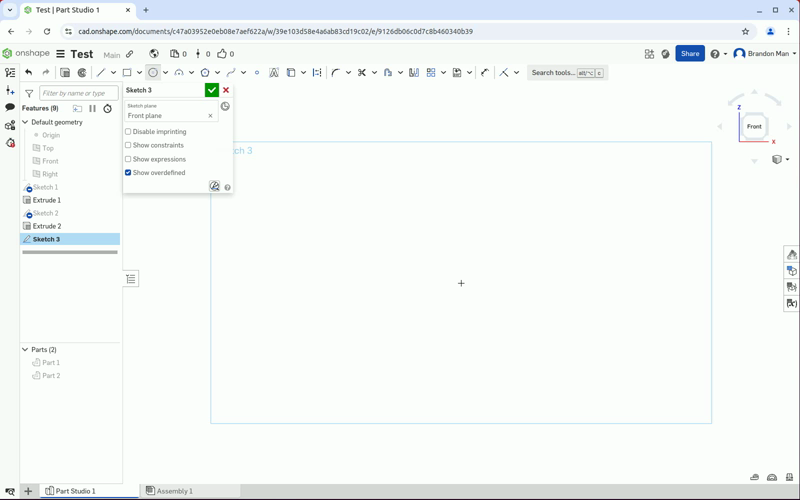
click(461, 282)
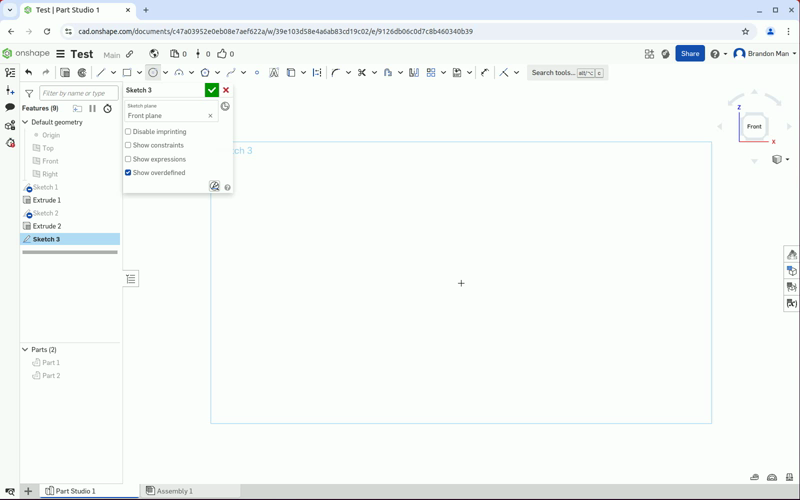
key_up(shift)
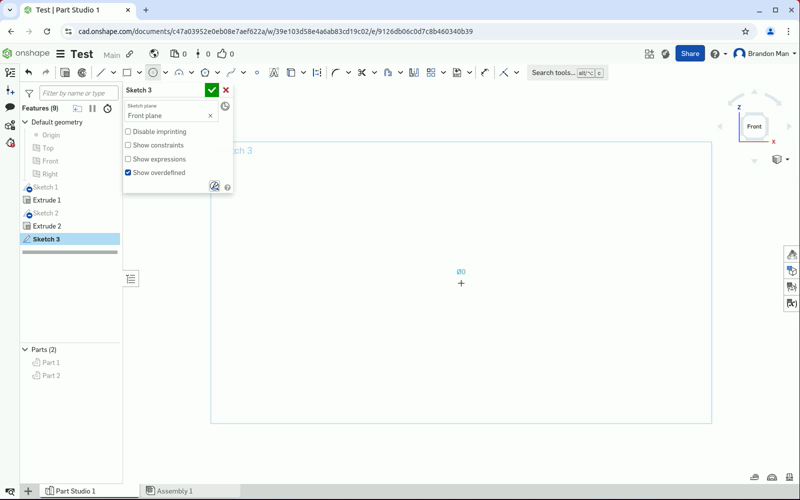
mouse_move(532, 282)
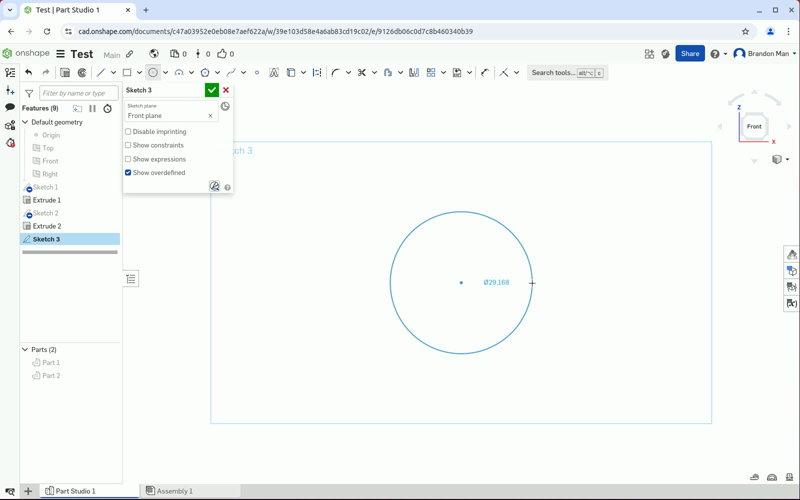
click(532, 282)
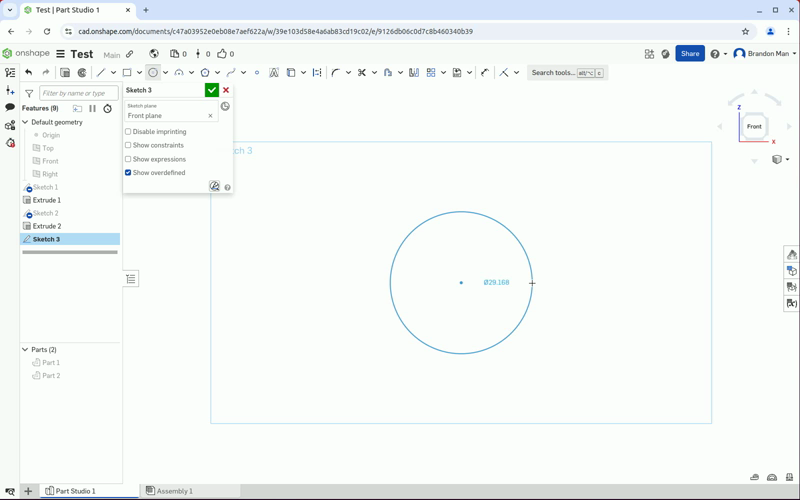
key(esc)
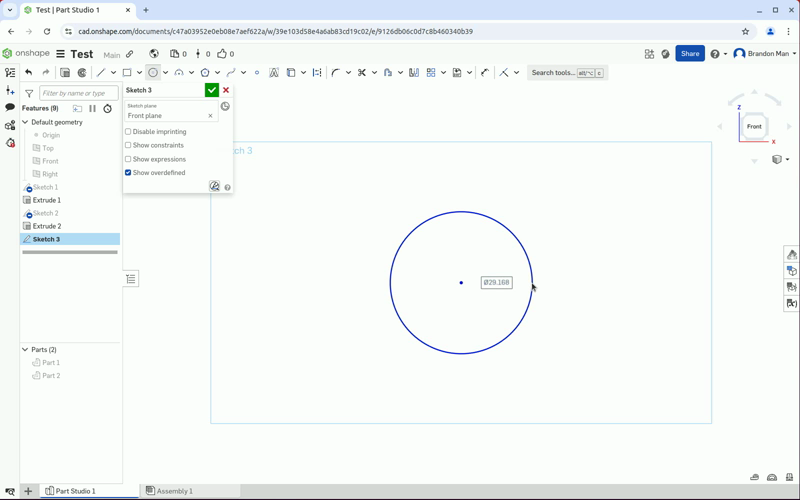
mouse_move(472, 277)
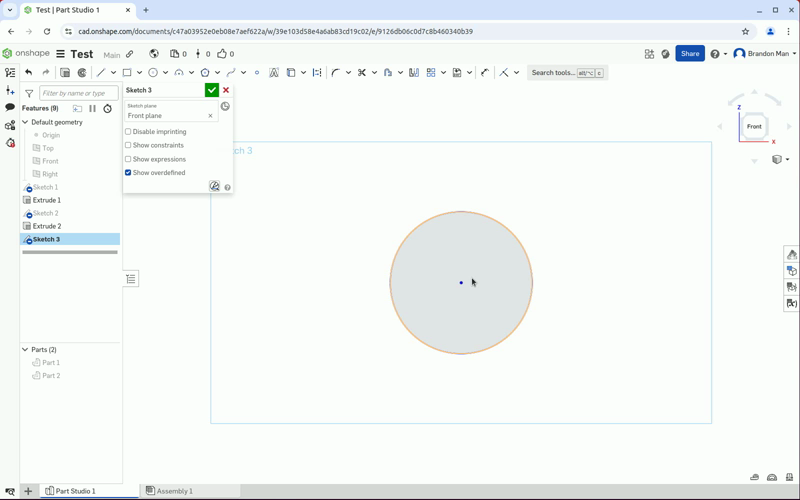
click(472, 277)
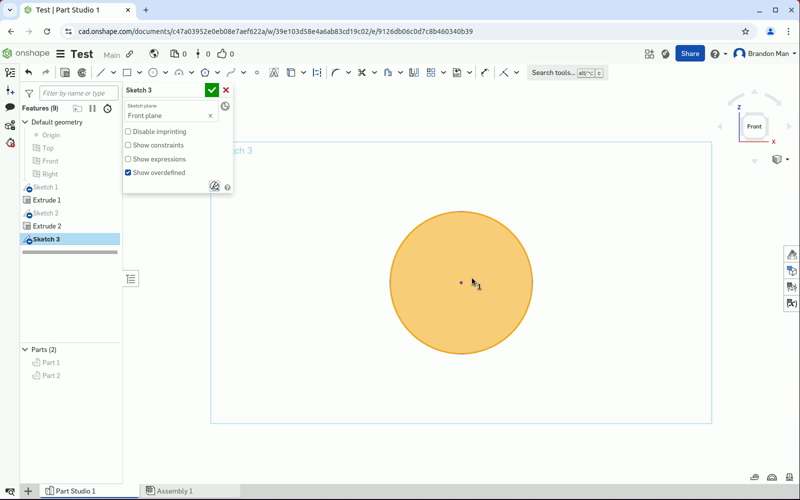
mouse_move(73, 352)
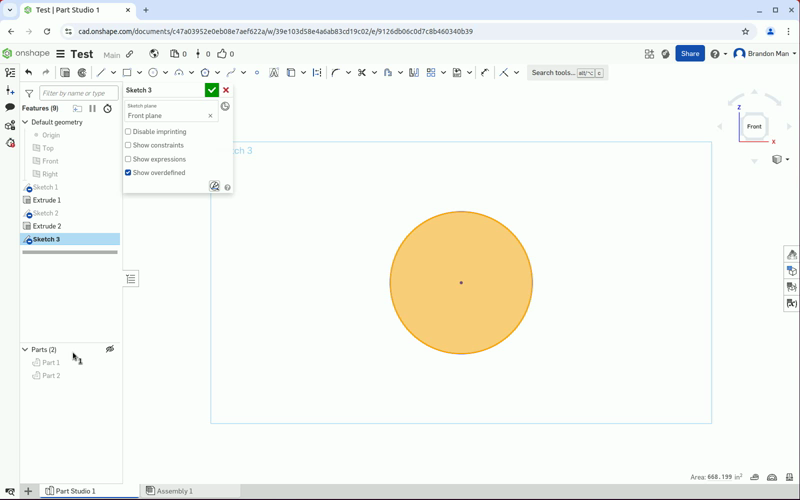
key(shift+y)
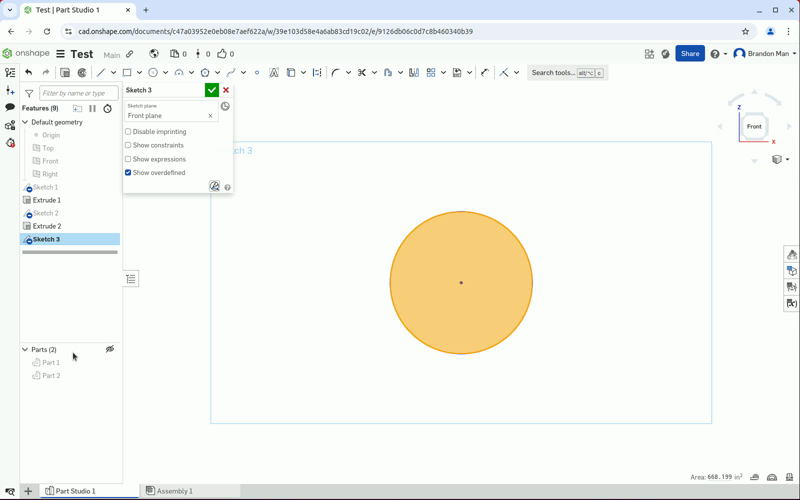
key(shift+e)
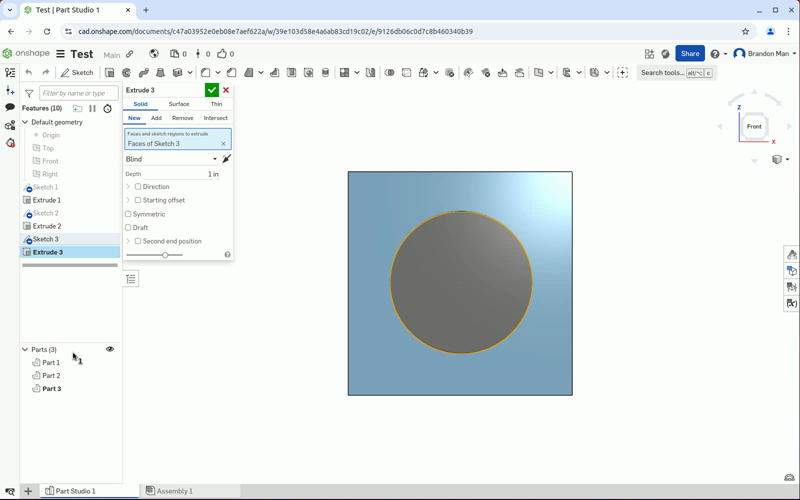
mouse_move(143, 106)
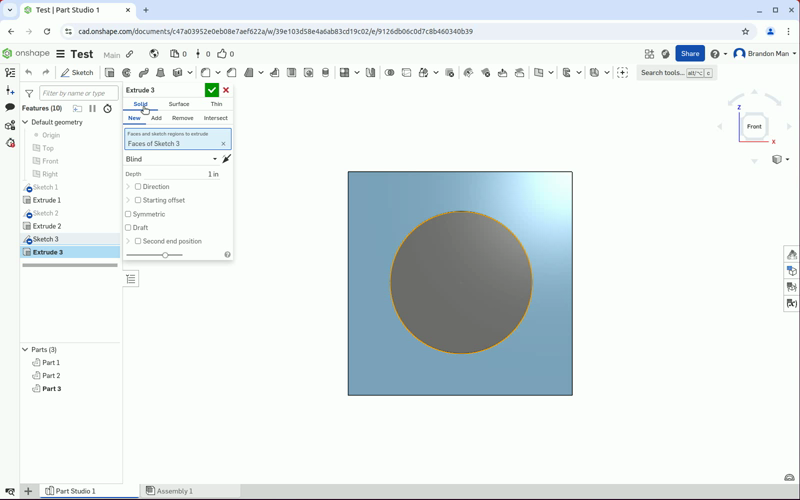
click(143, 106)
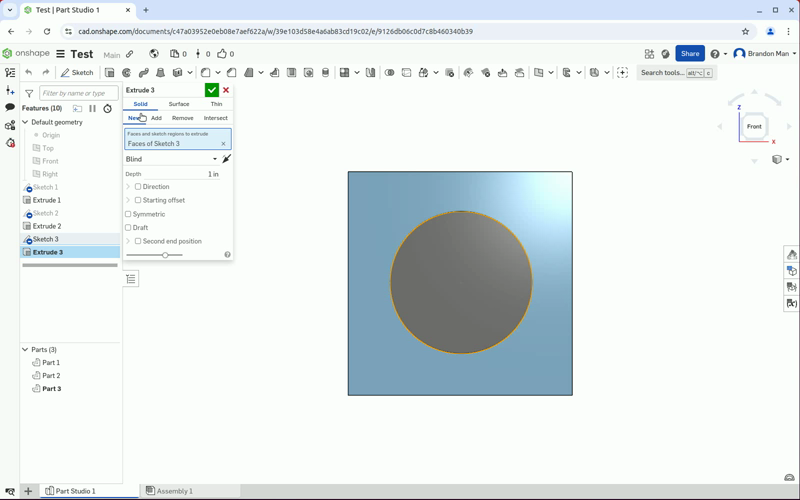
mouse_move(137, 120)
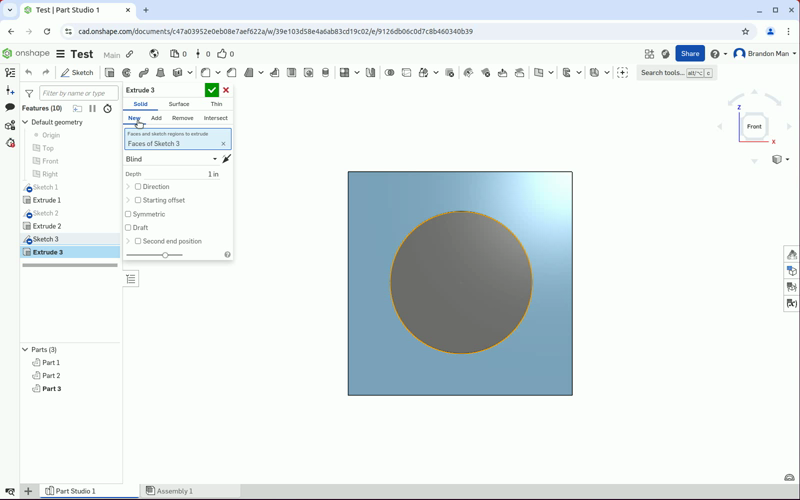
click(137, 120)
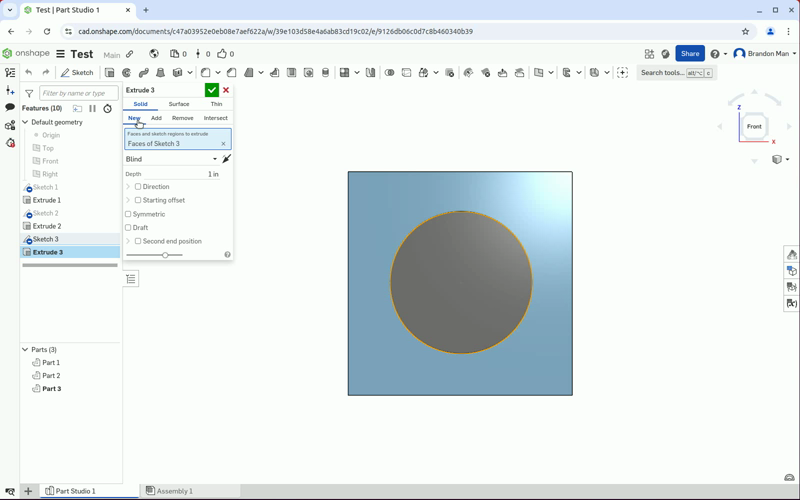
key(tab, 4)
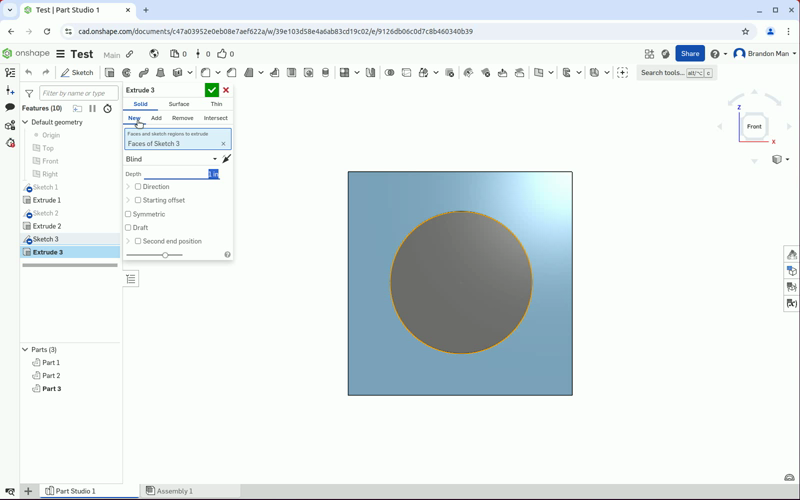
text(11.554)
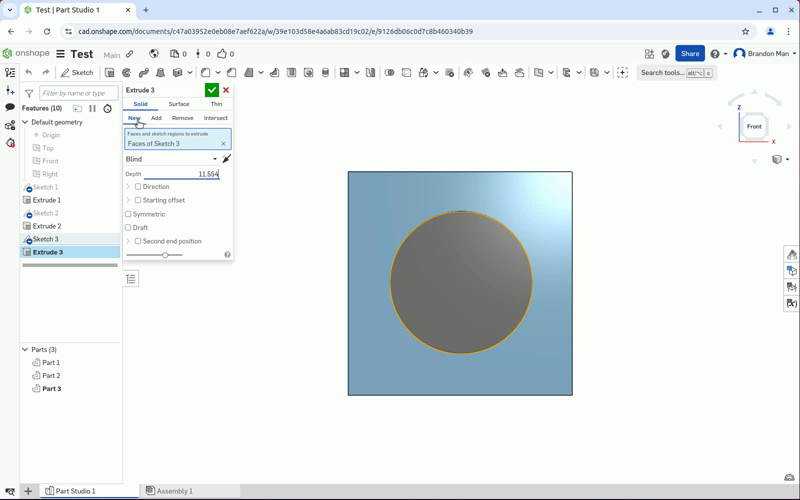
key(enter)
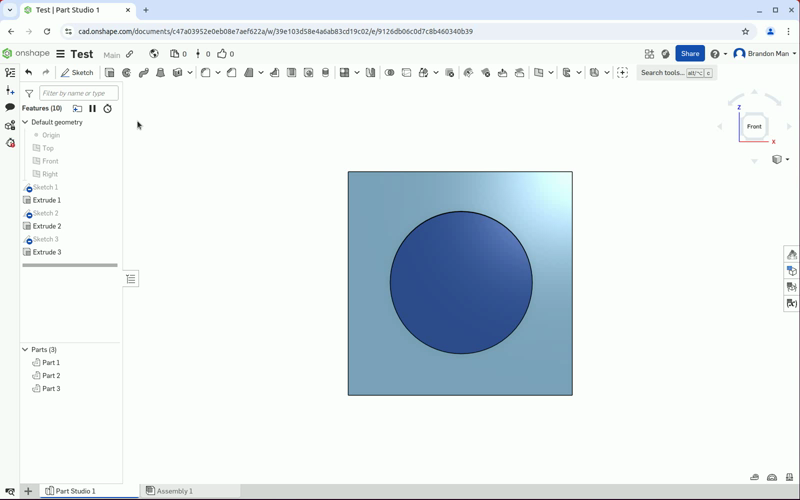
key(shift+h)
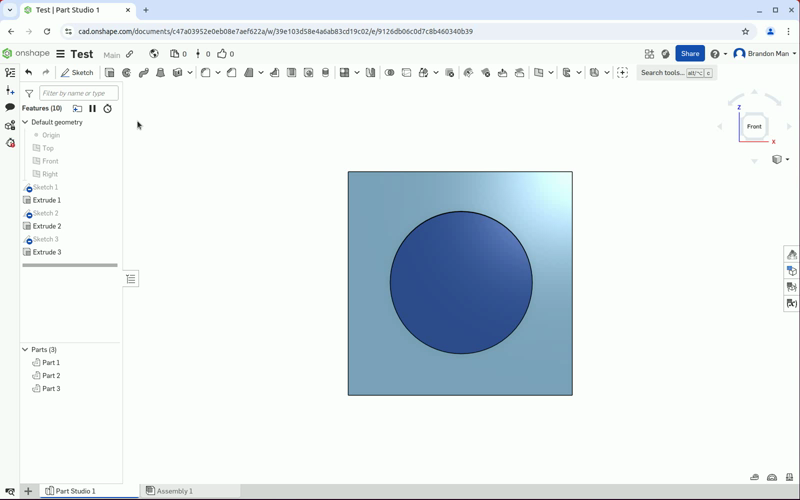
key(shift+h)
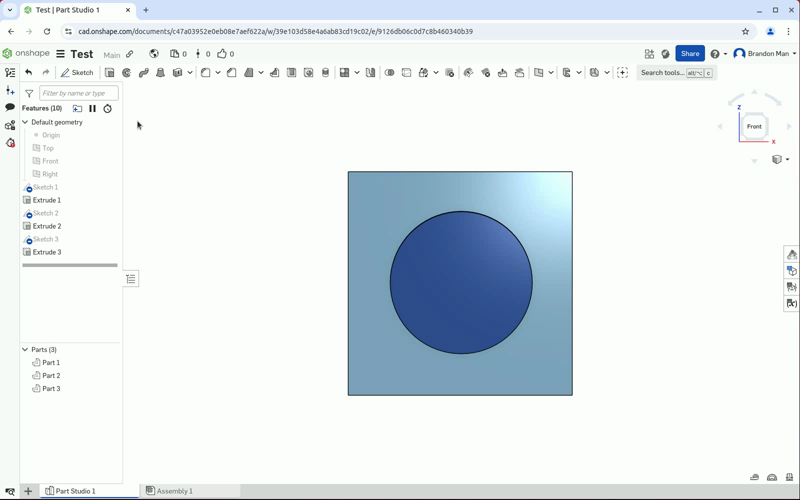
key(shift+7)
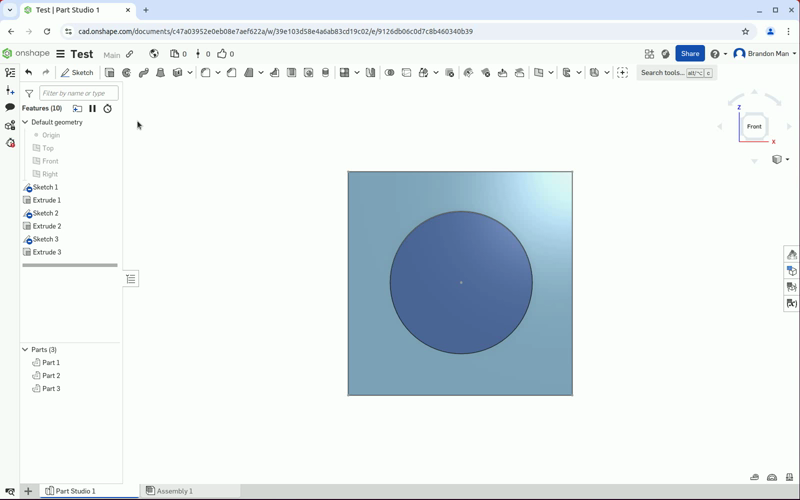
key(left, 2)
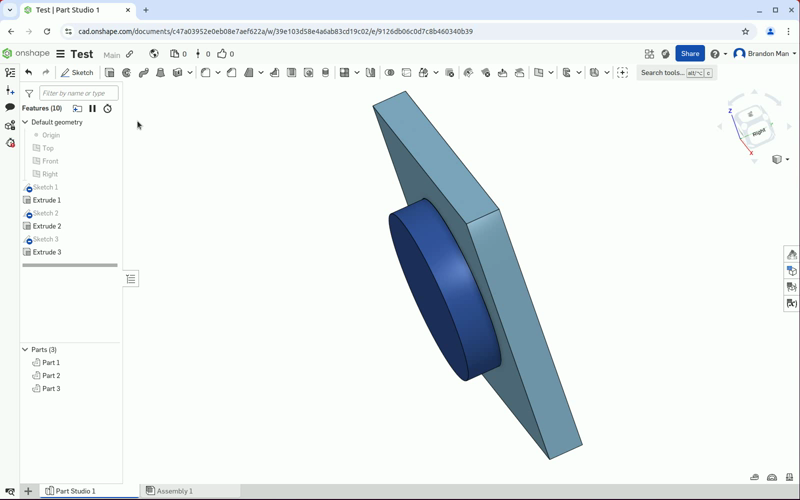
key(down, 2)
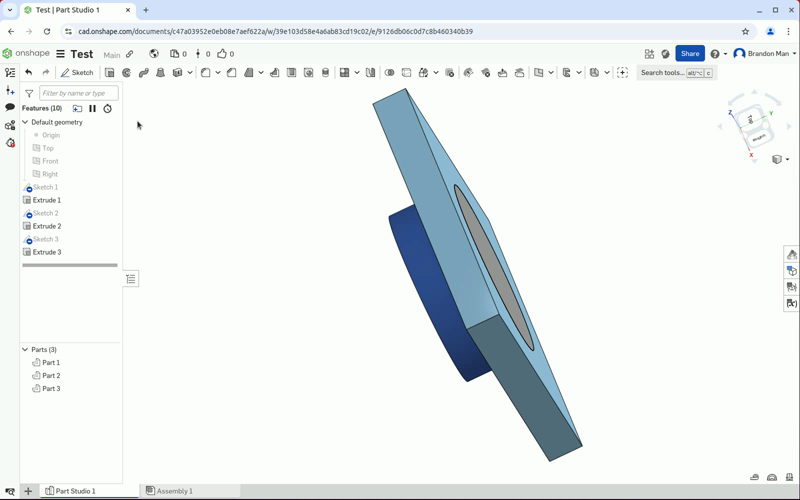
key(up, 2)
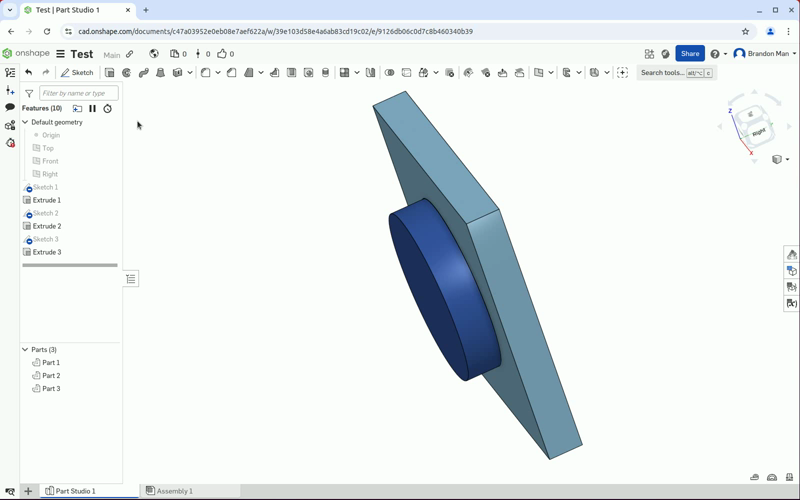
key(right, 2)
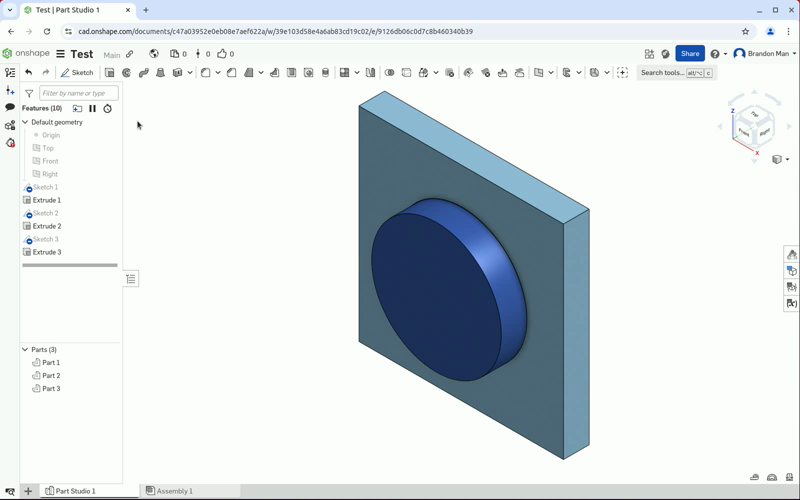
mouse_move(73, 189)
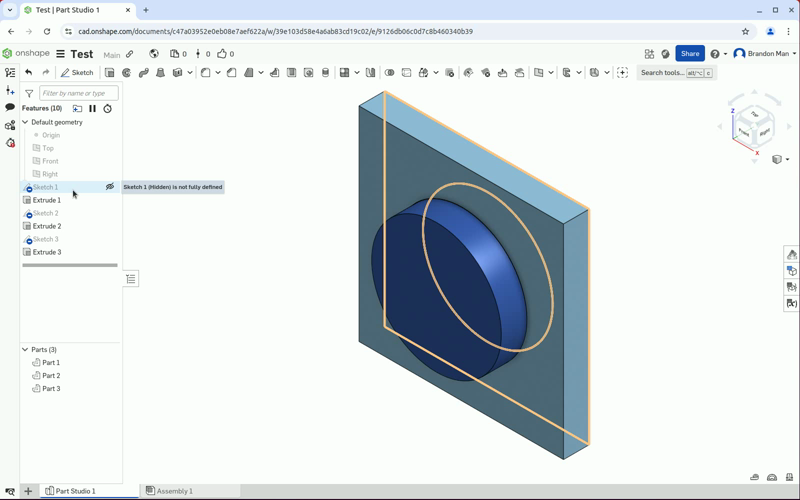
click(73, 189)